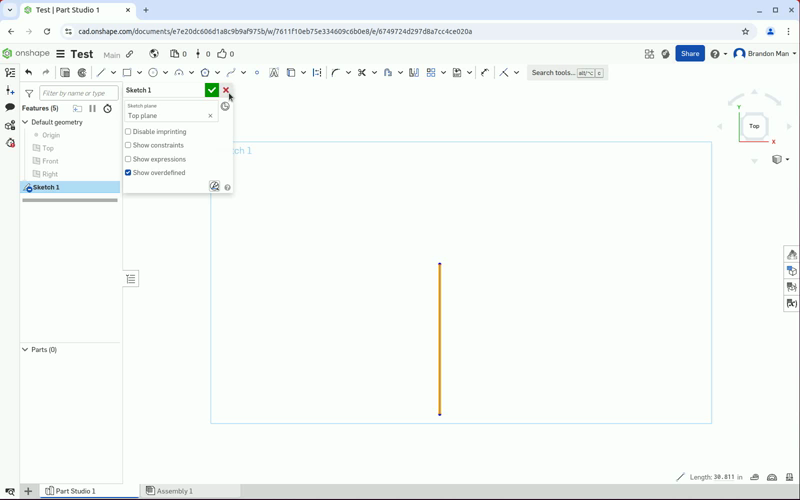
key(shift+h)
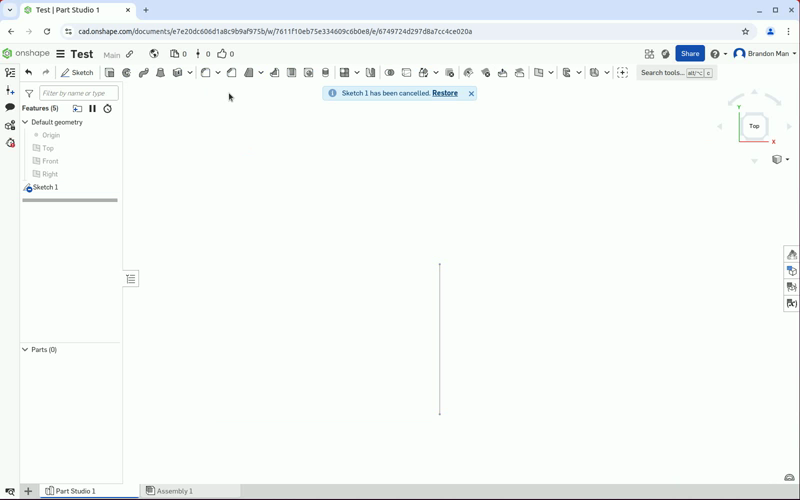
key(shift+s)
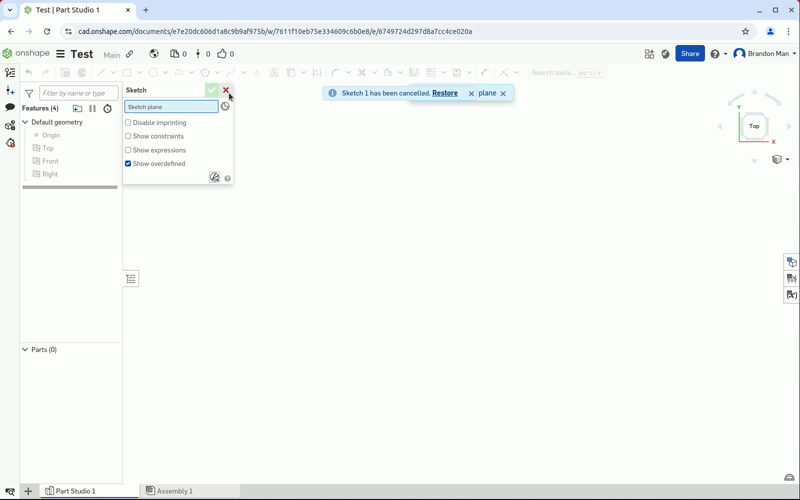
mouse_move(73, 150)
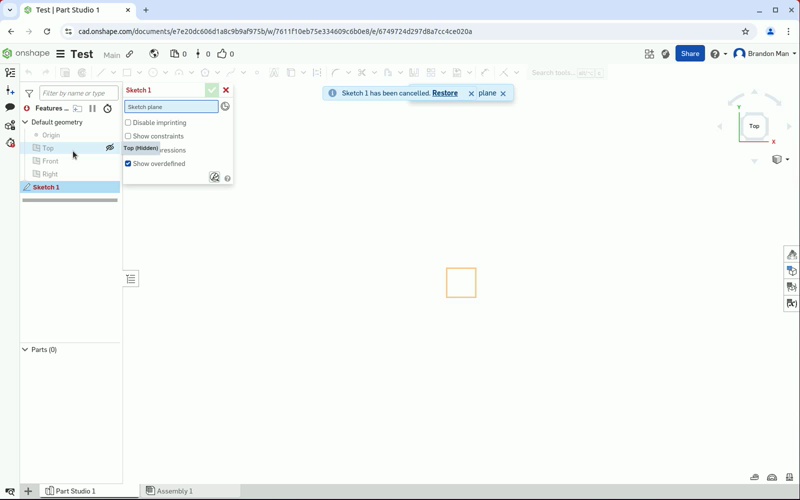
click(73, 150)
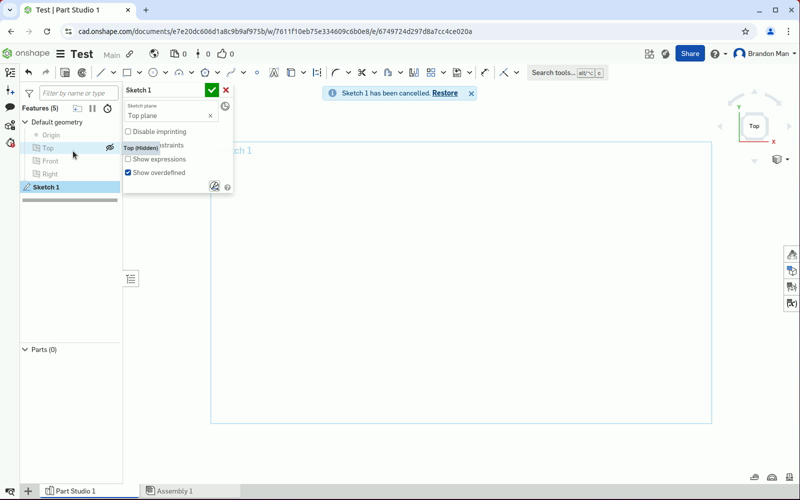
mouse_move(73, 352)
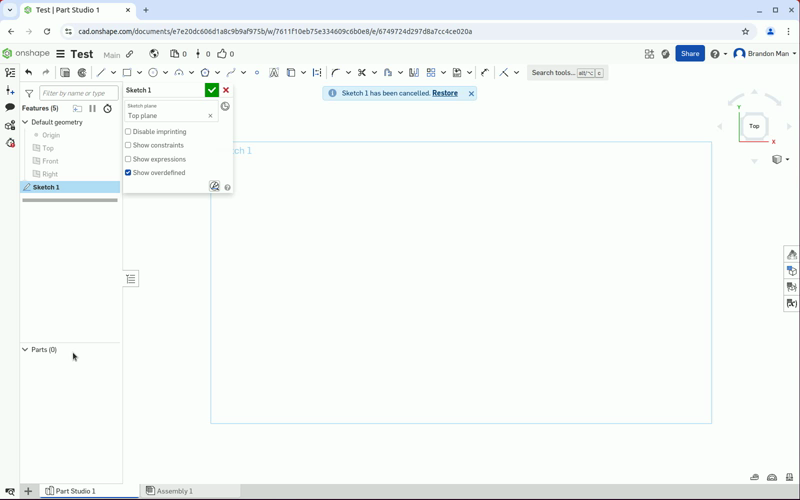
key(y)
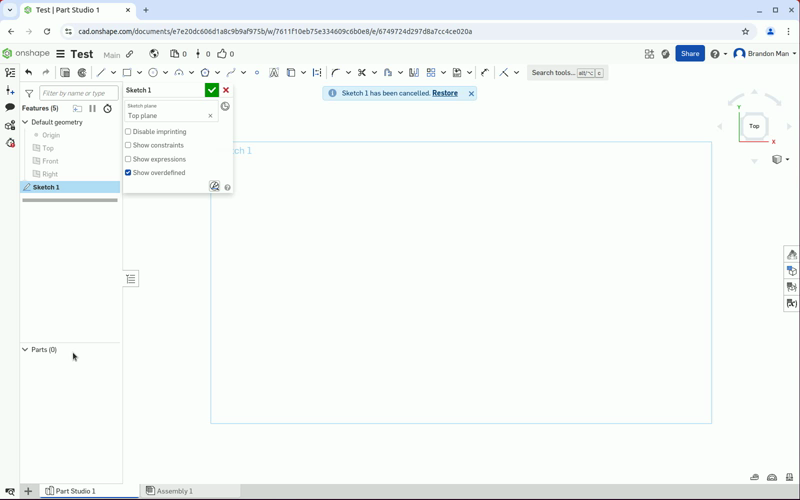
key(l)
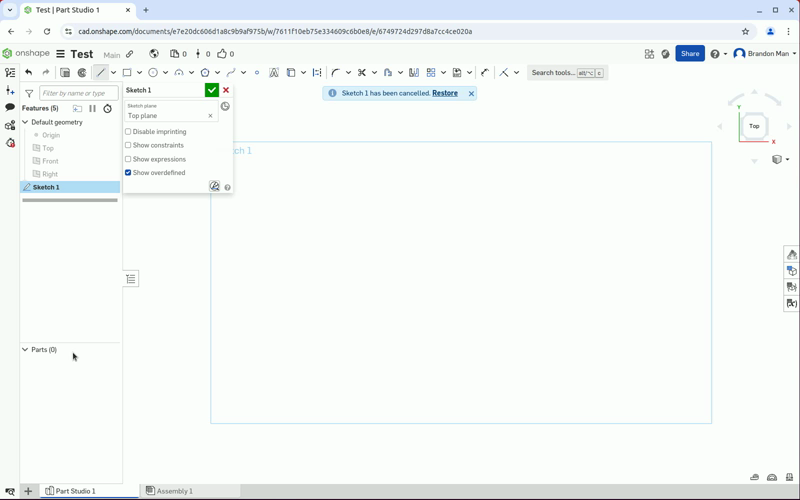
key_down(shift)
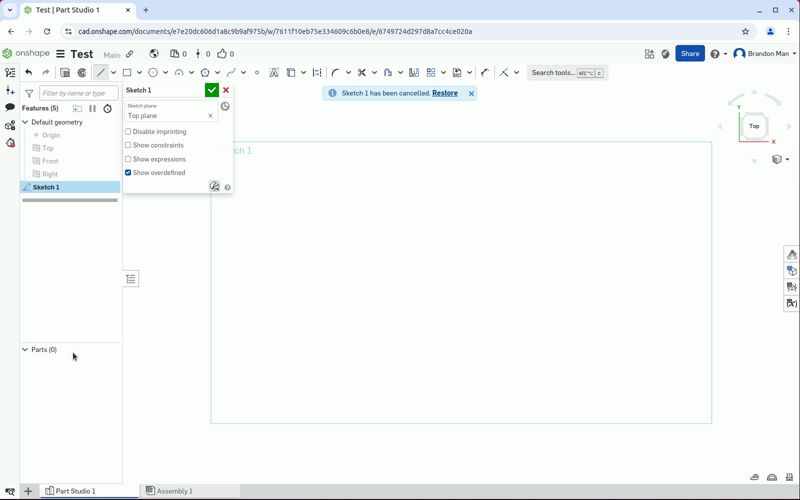
mouse_move(351, 374)
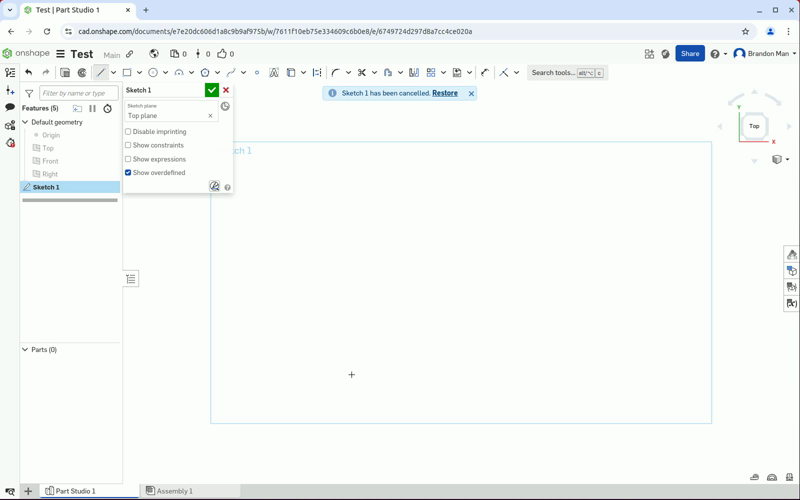
click(351, 374)
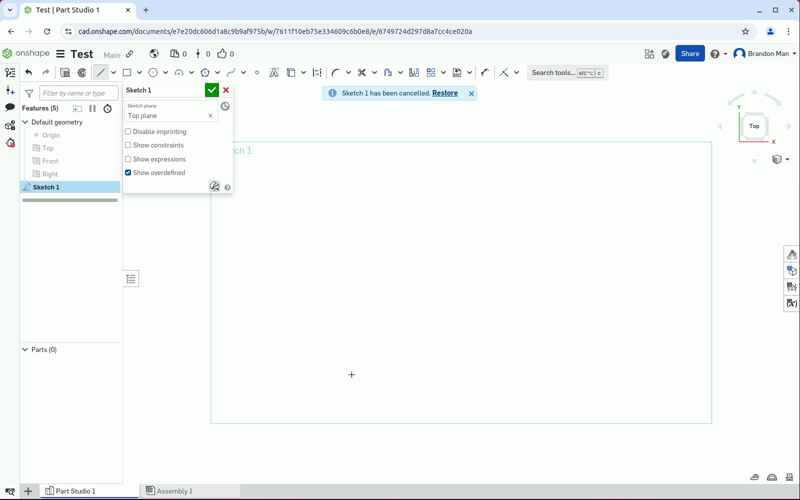
key_up(shift)
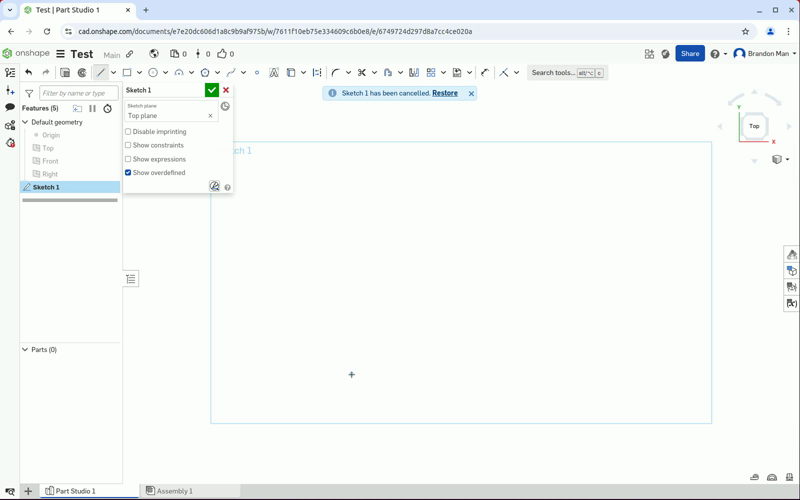
key_down(shift)
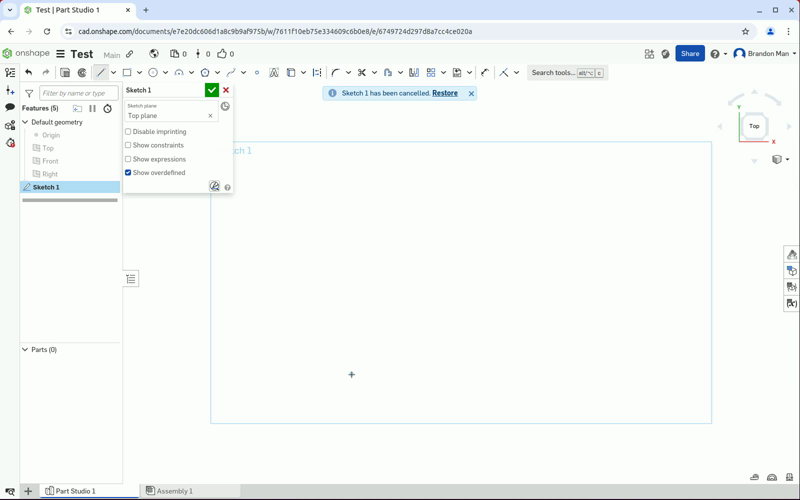
mouse_move(485, 374)
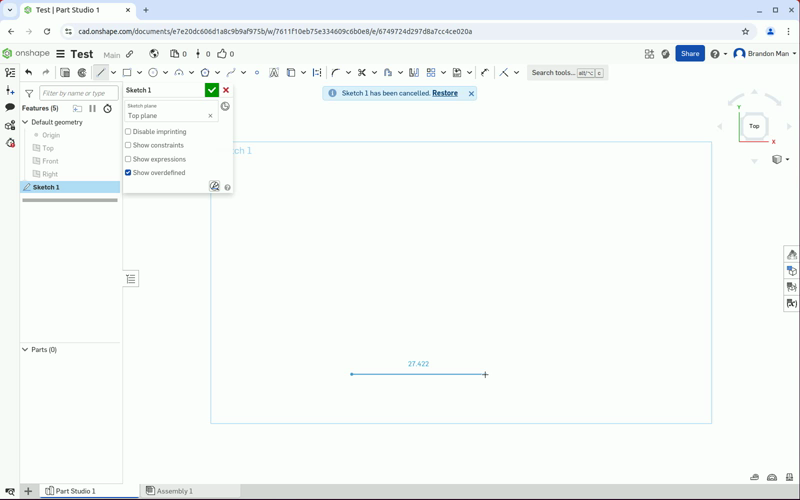
click(485, 374)
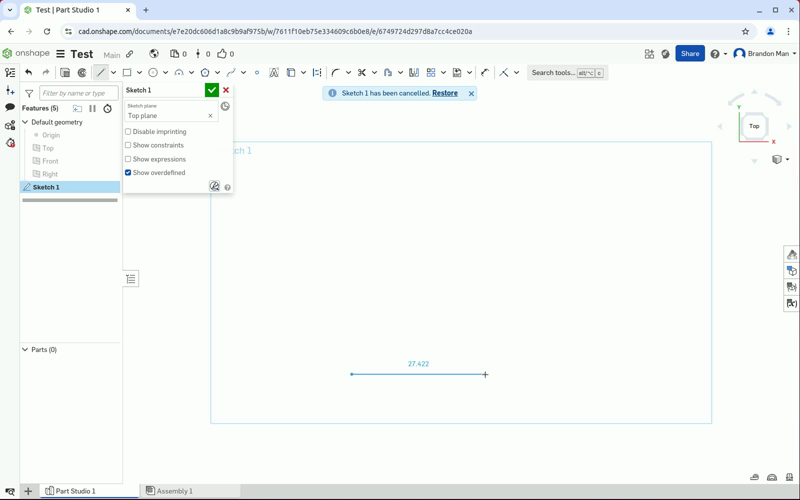
key_up(shift)
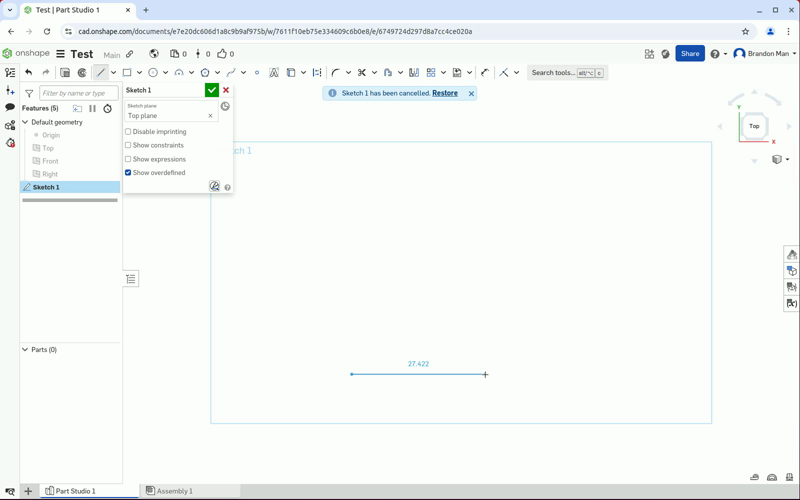
key_down(shift)
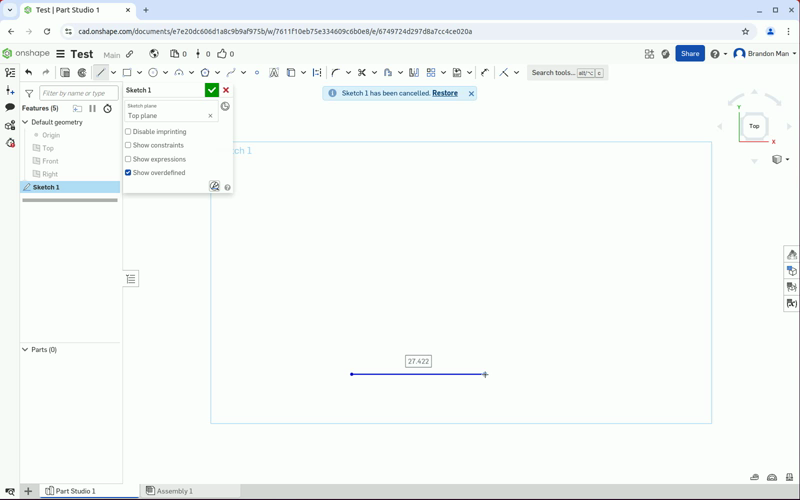
mouse_move(485, 195)
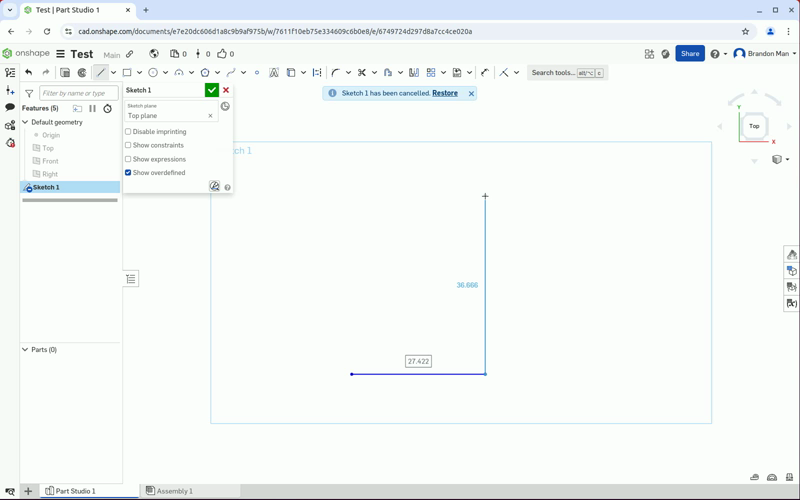
click(485, 195)
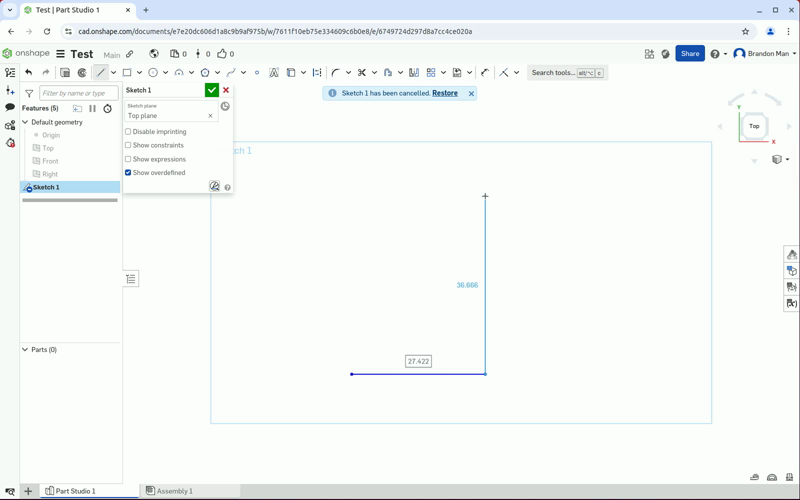
key_up(shift)
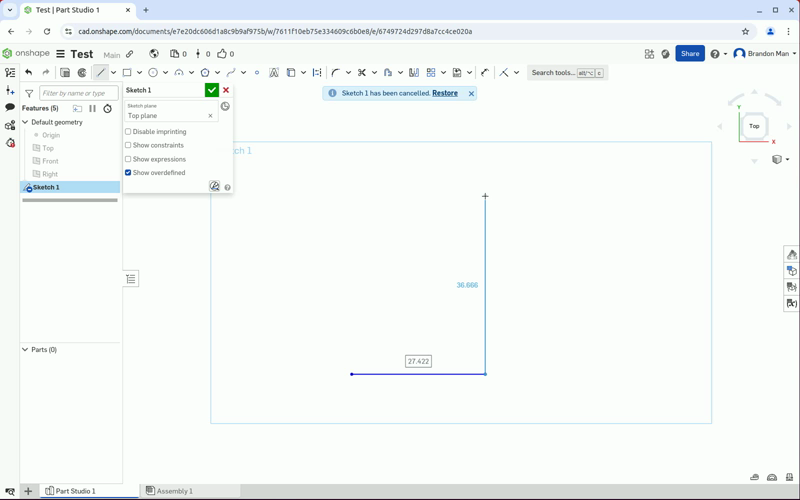
key_down(shift)
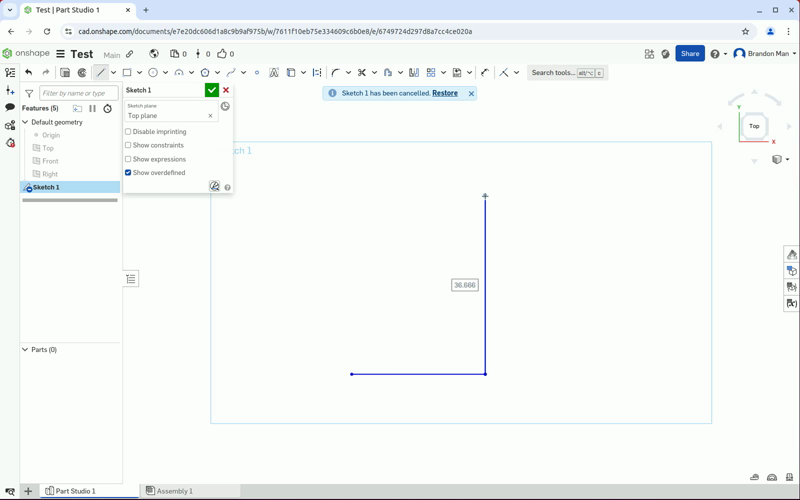
mouse_move(351, 195)
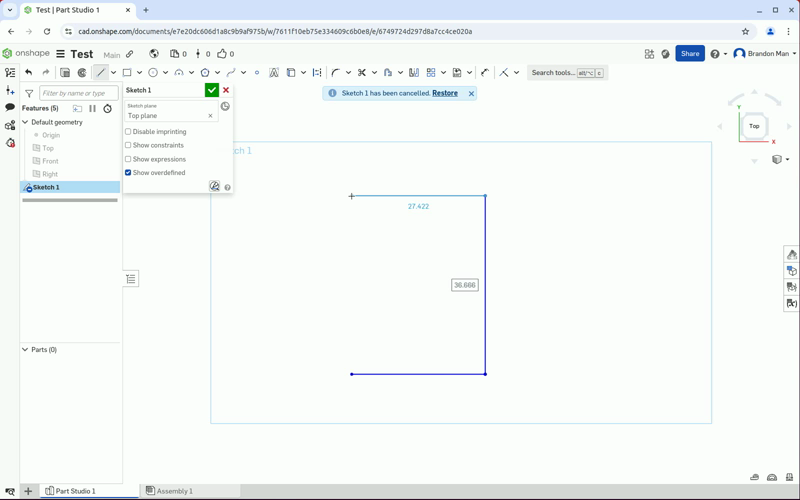
click(351, 195)
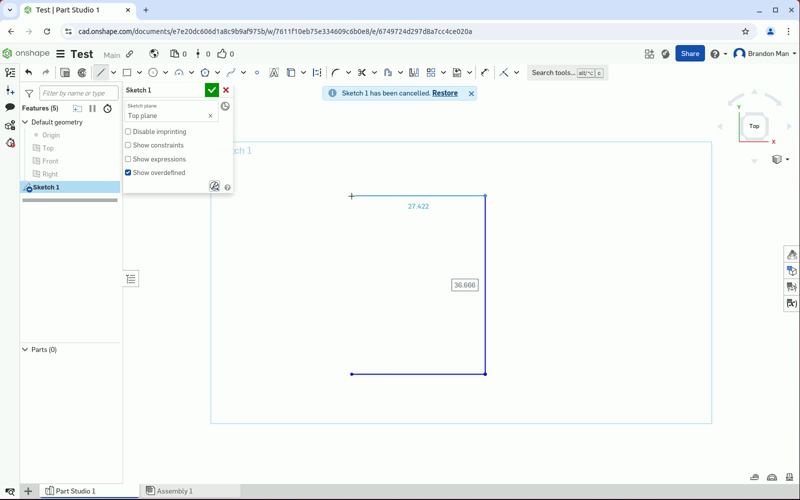
key_up(shift)
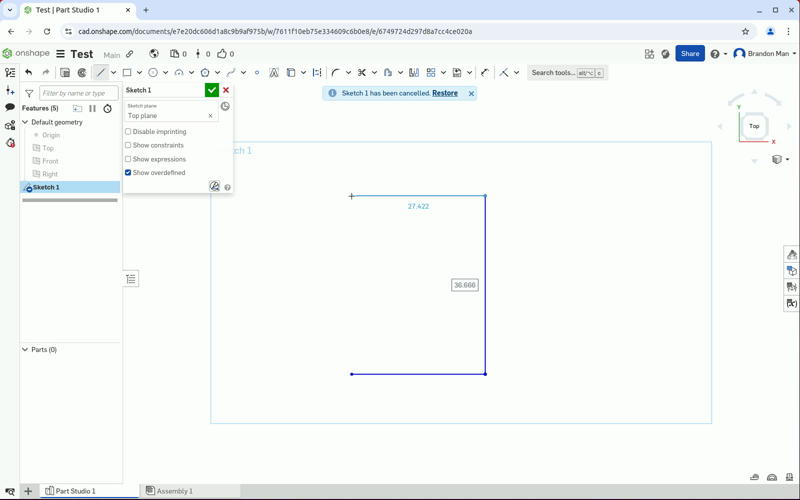
key_down(shift)
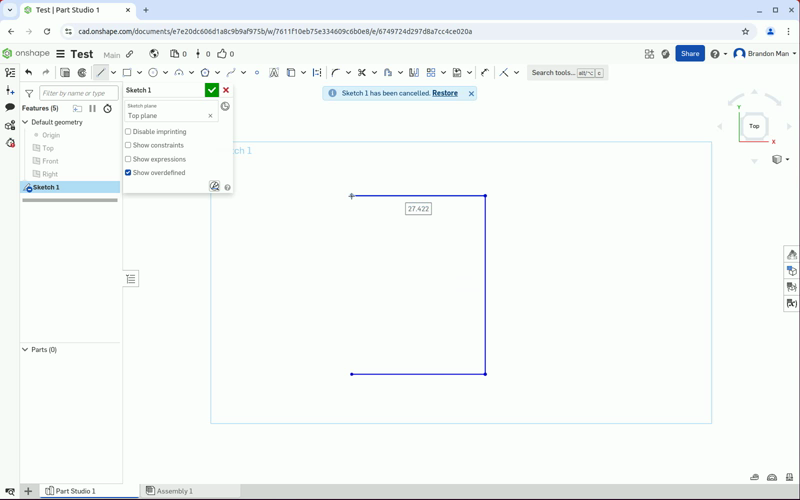
mouse_move(351, 374)
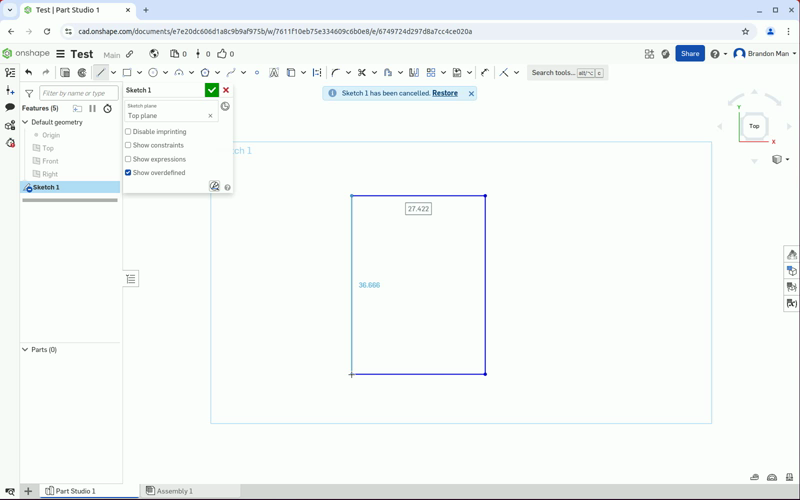
key_up(shift)
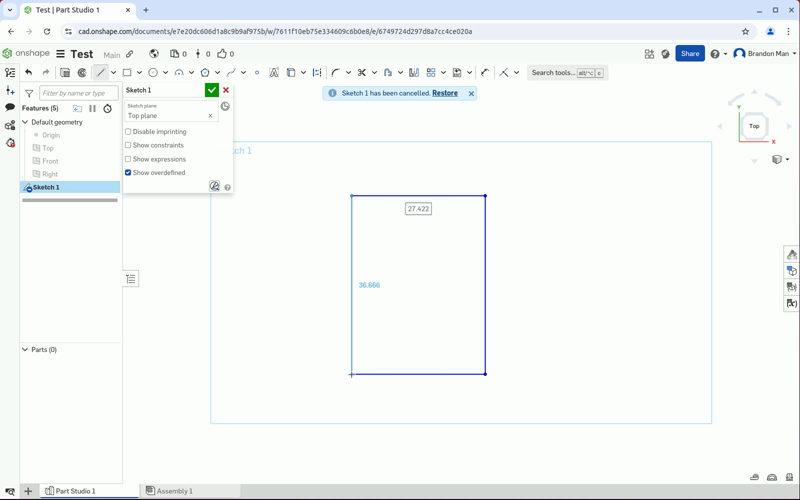
click(351, 374)
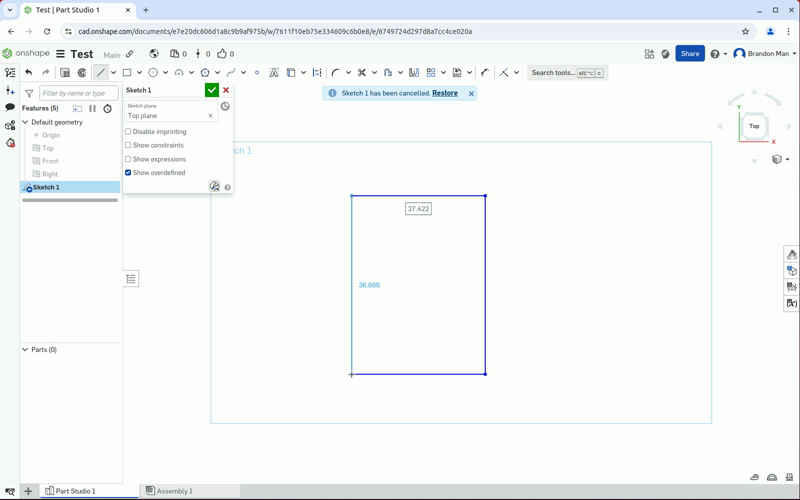
key(esc)
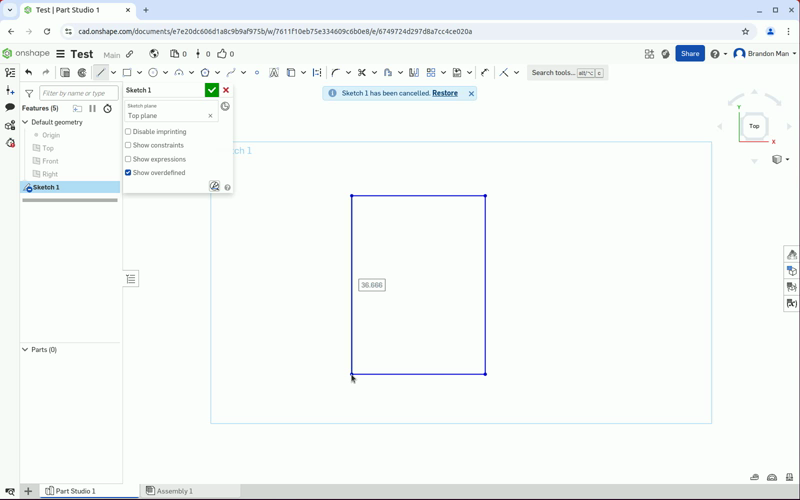
mouse_move(395, 269)
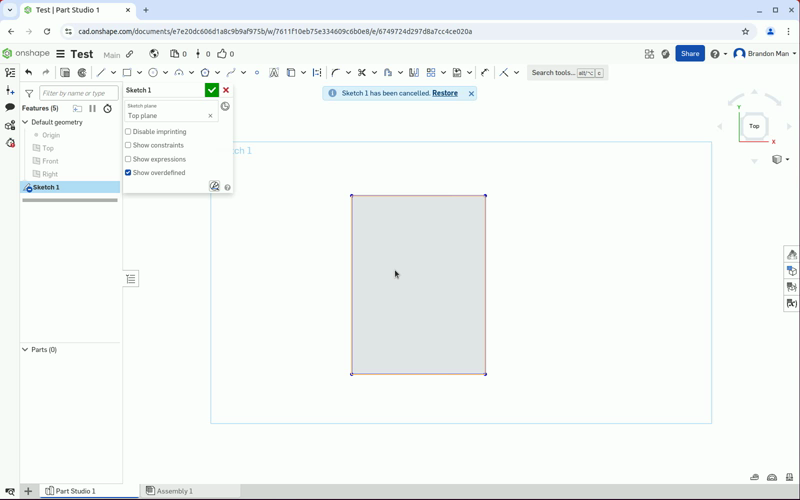
click(395, 269)
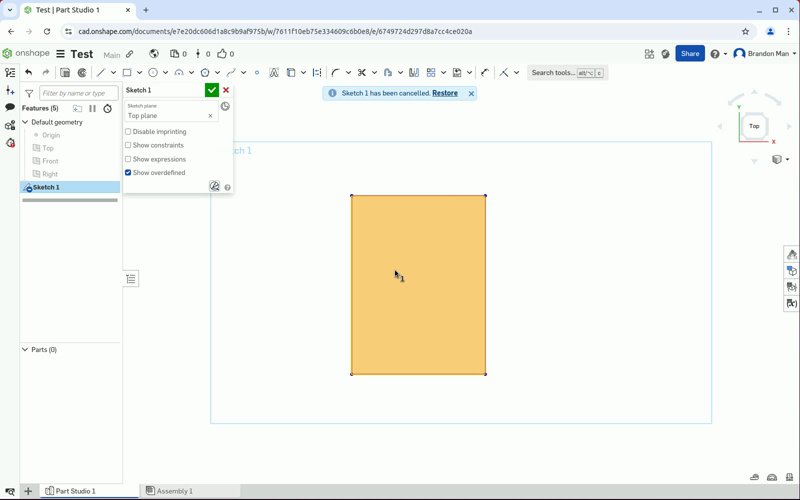
mouse_move(73, 352)
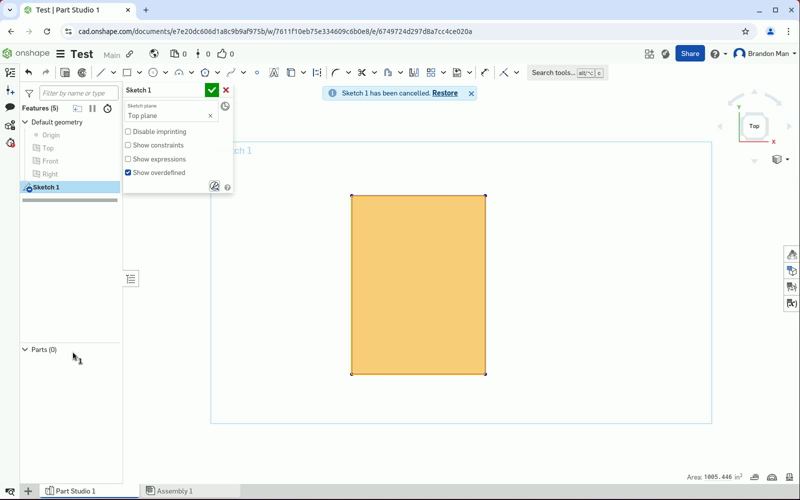
key(shift+y)
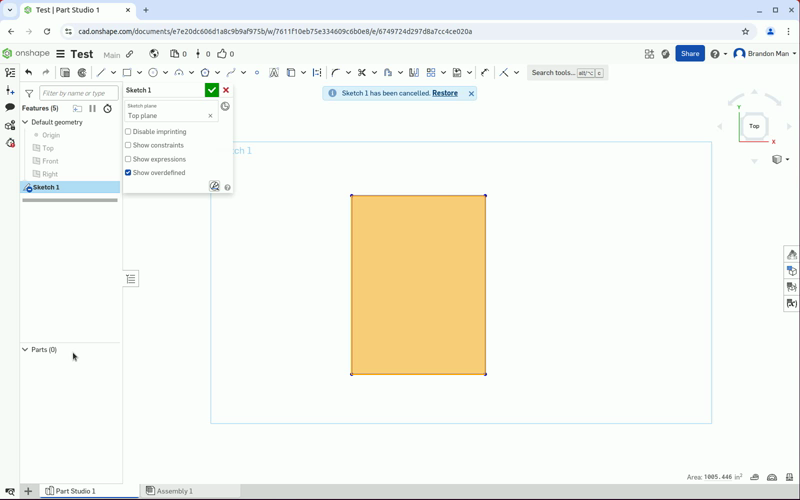
key(shift+e)
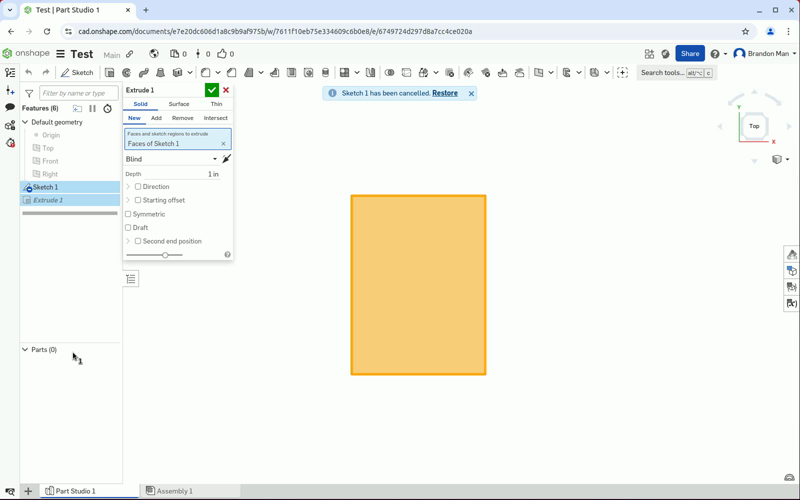
mouse_move(143, 106)
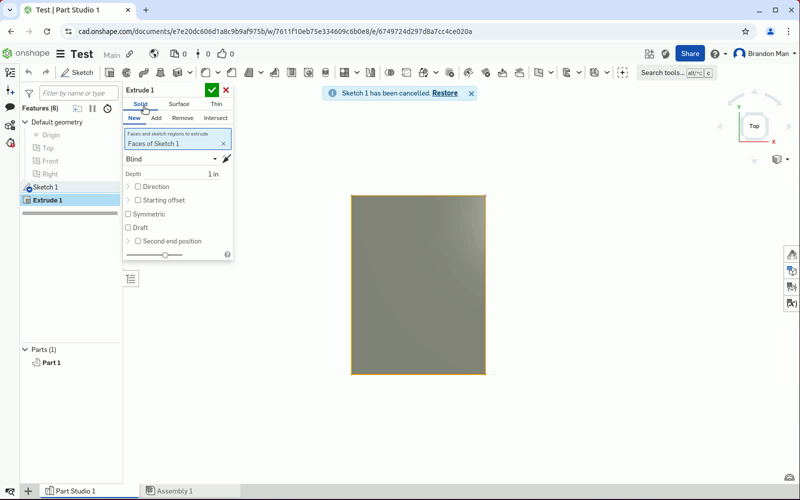
click(143, 106)
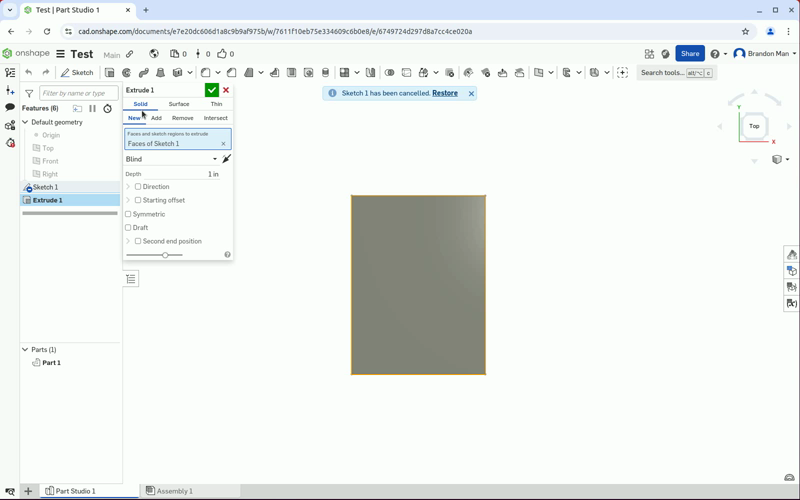
mouse_move(137, 120)
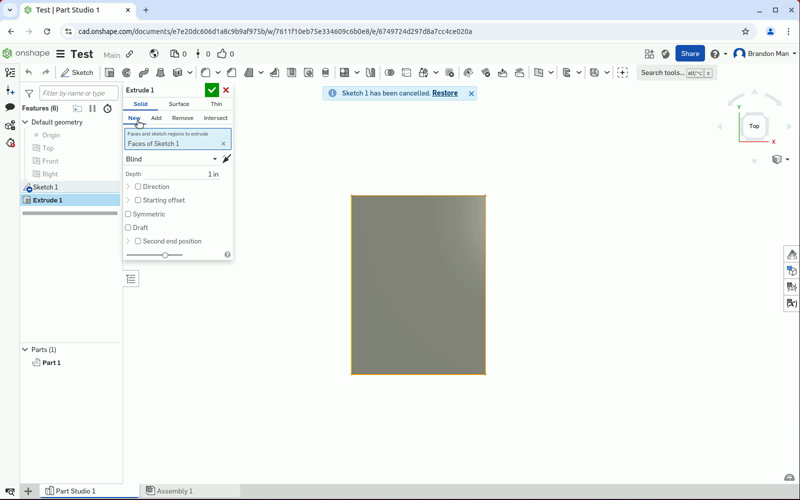
click(137, 120)
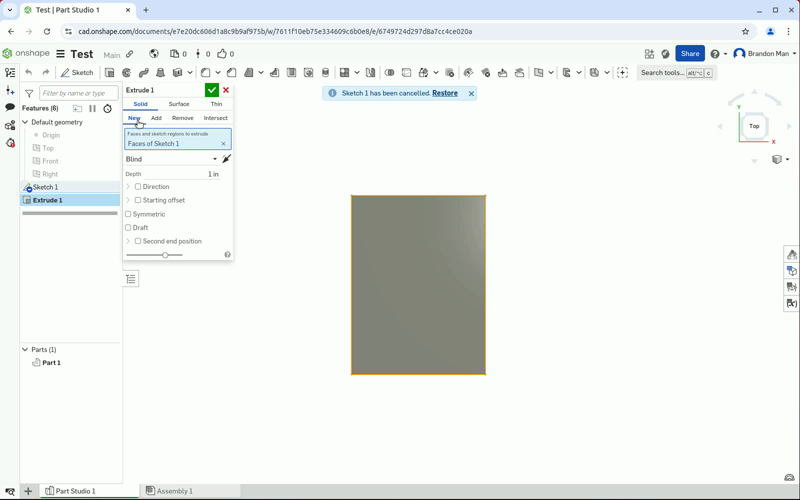
key(tab, 4)
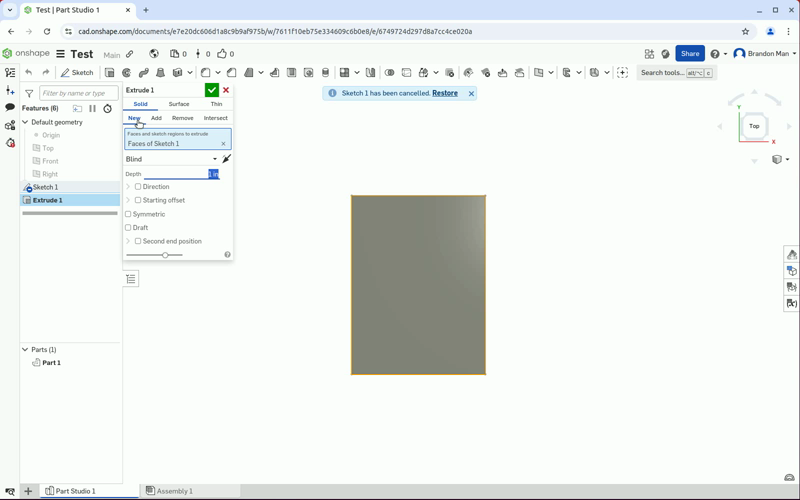
text(0.722)
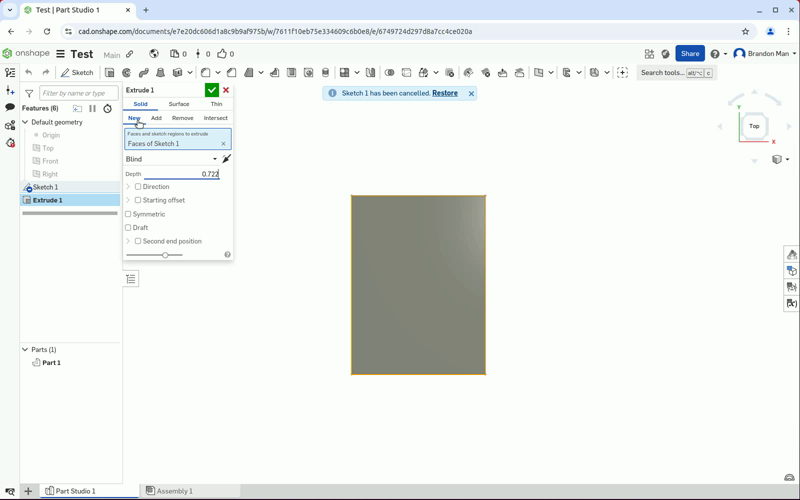
key(enter)
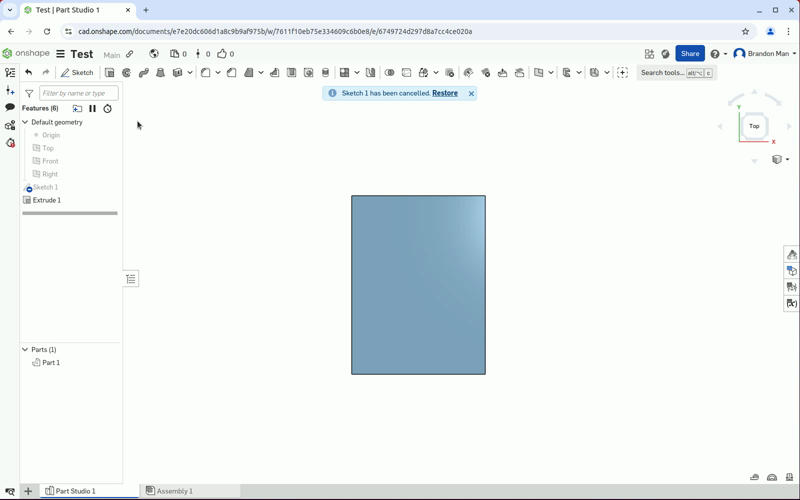
key(shift+h)
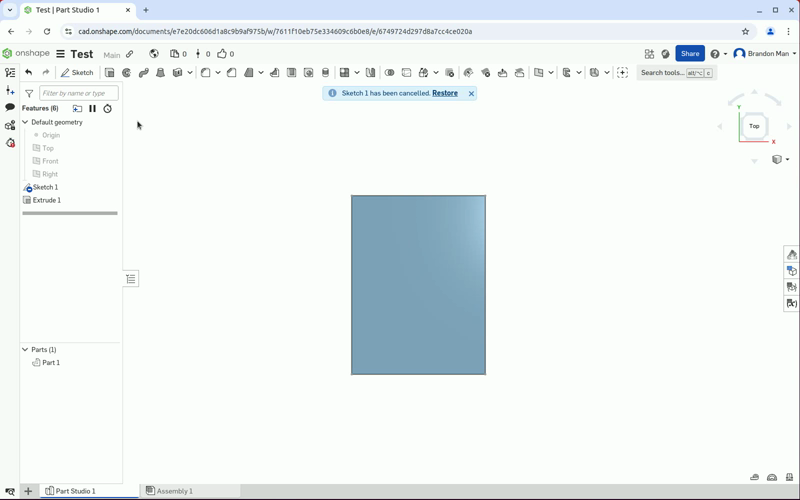
key(shift+h)
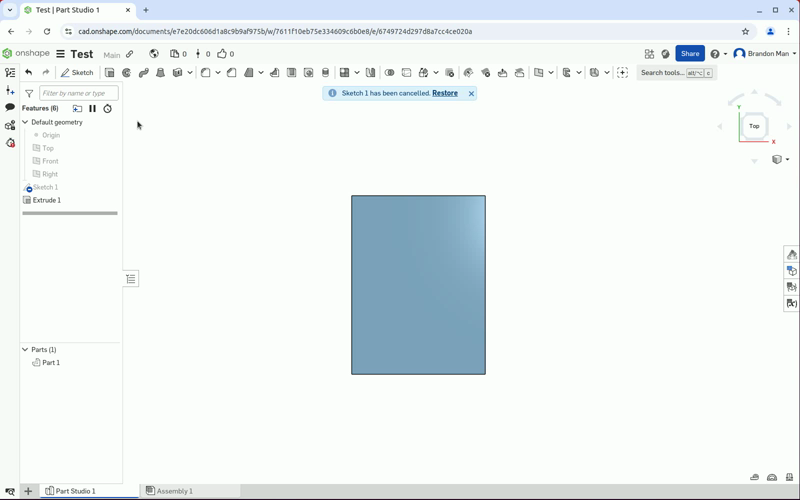
mouse_move(73, 189)
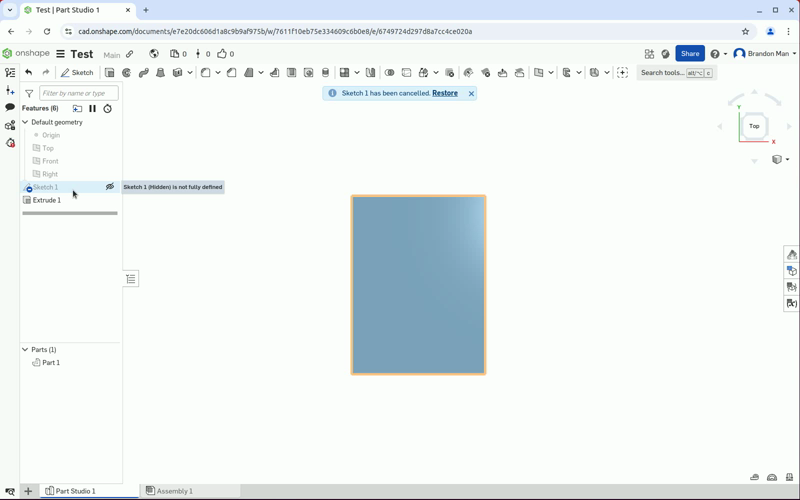
click(73, 189)
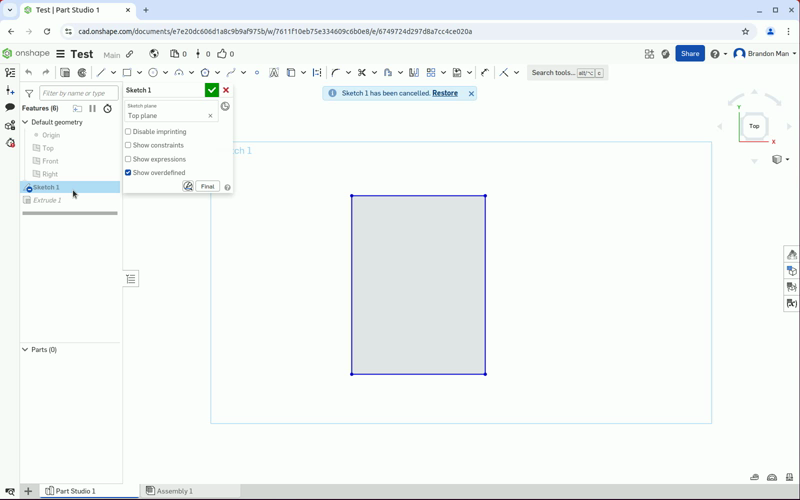
mouse_move(229, 92)
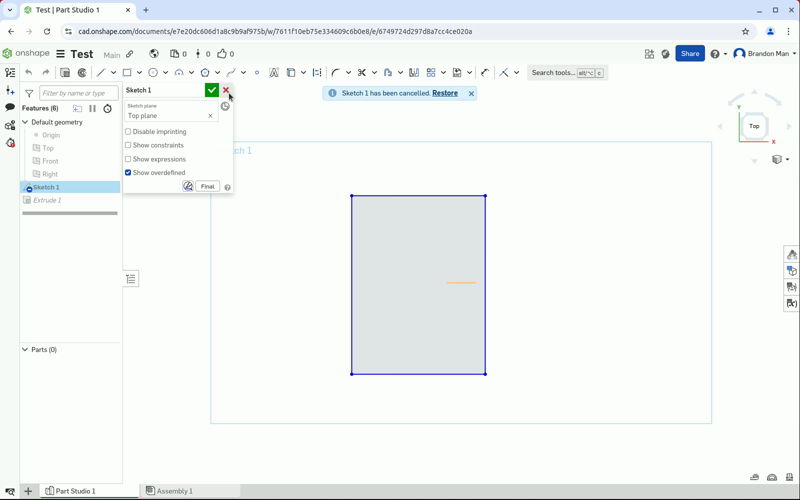
click(229, 92)
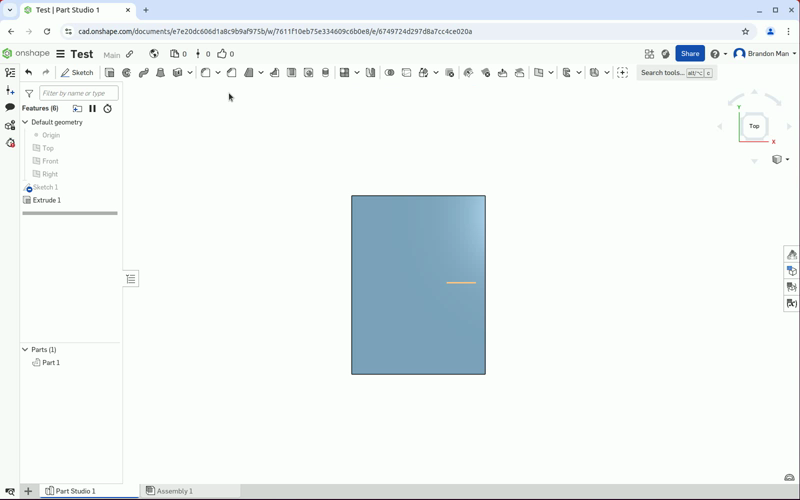
mouse_move(73, 352)
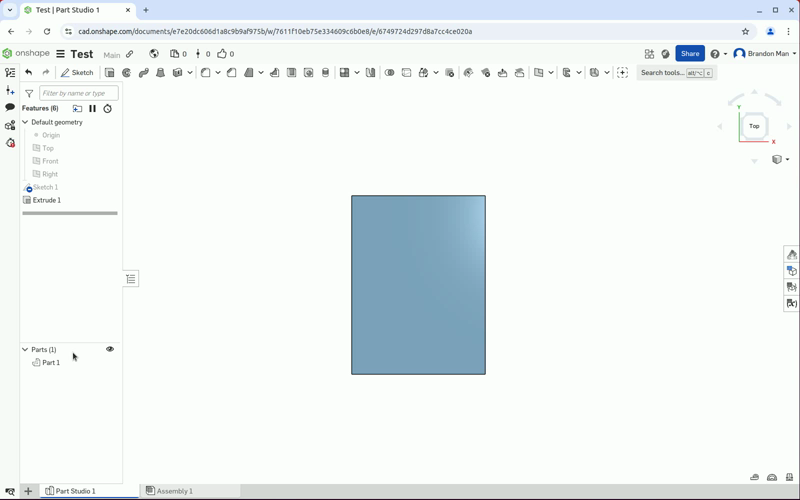
key(y)
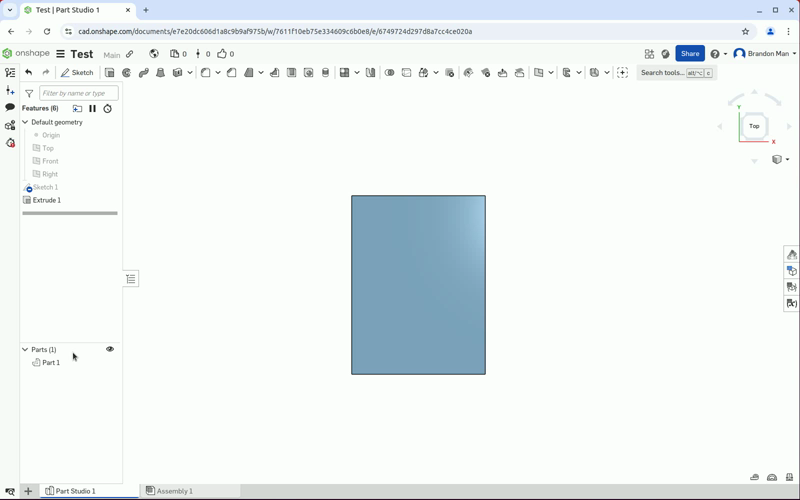
key(shift+p)
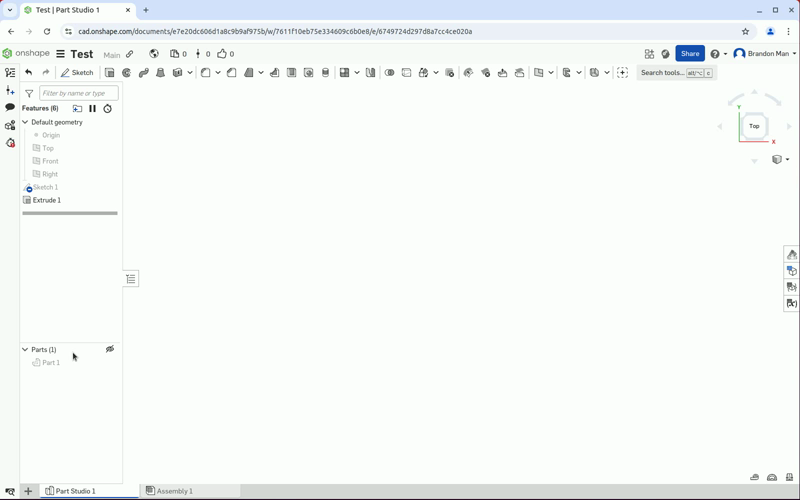
key(space)
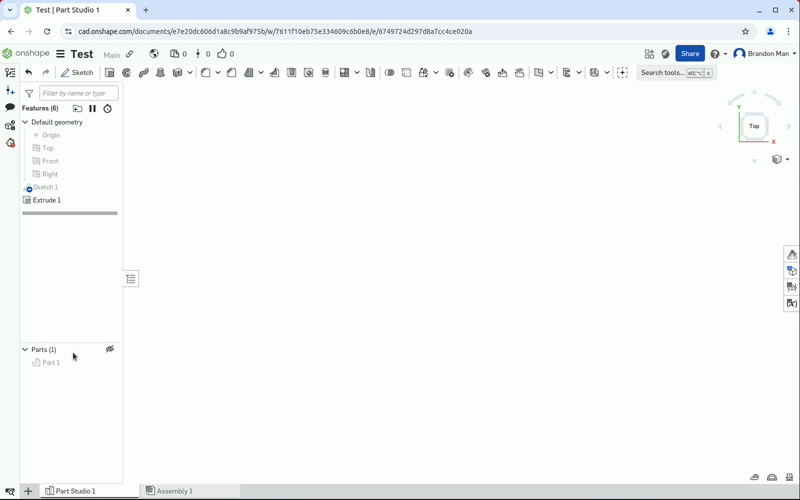
key_down(shift)
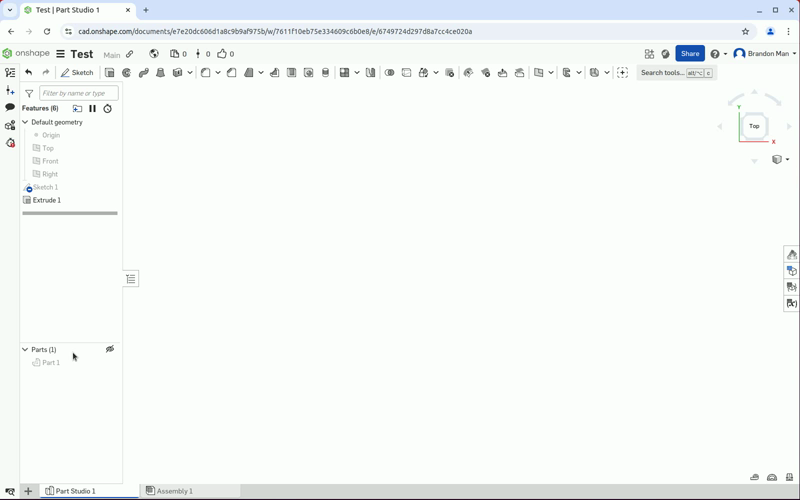
key(up)
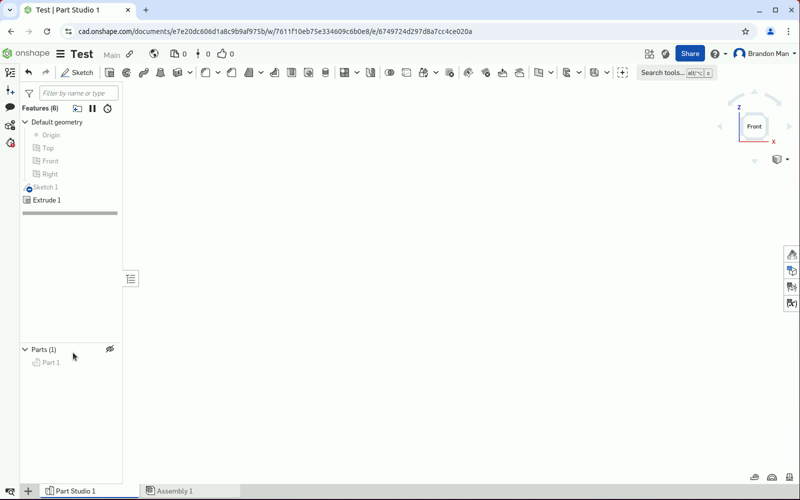
key_up(shift)
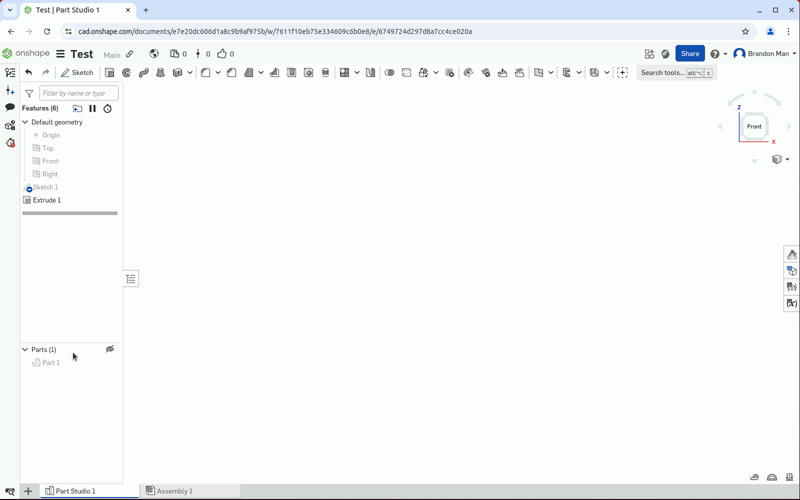
key(space)
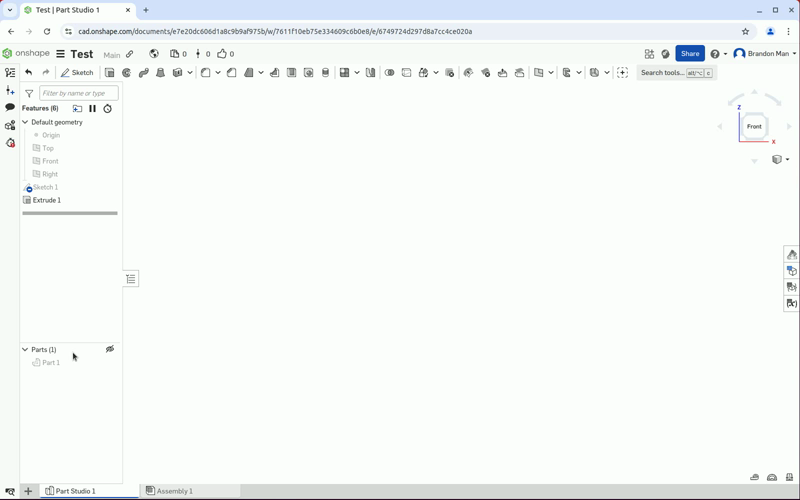
key_down(shift)
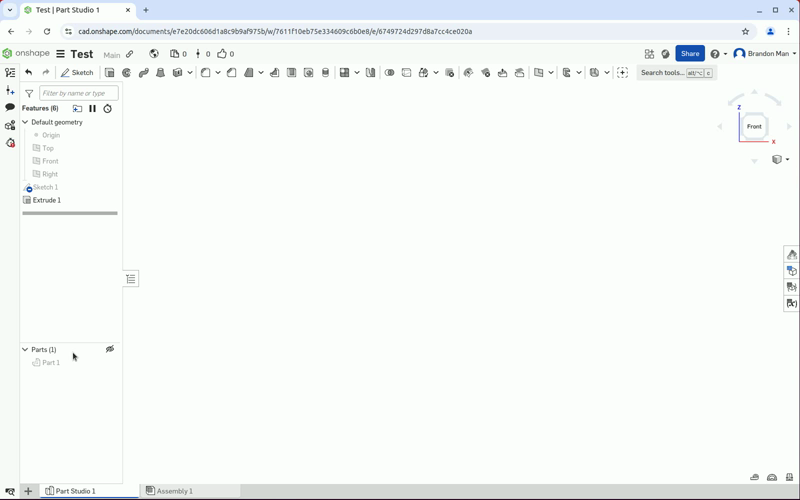
key(left)
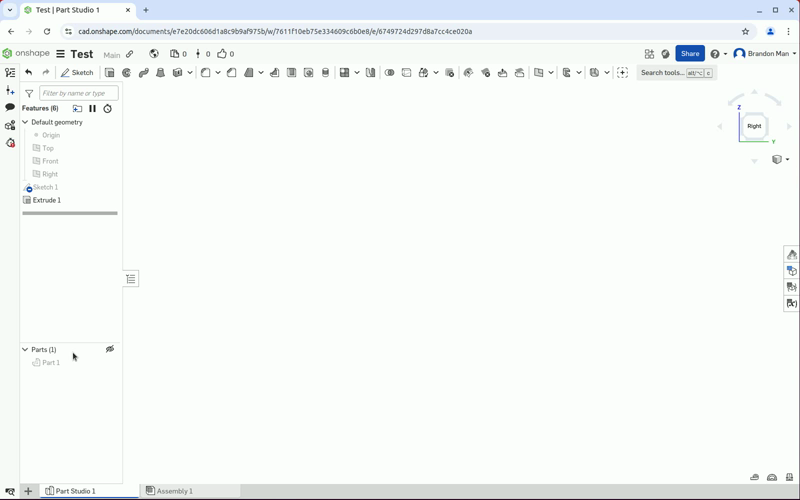
key_up(shift)
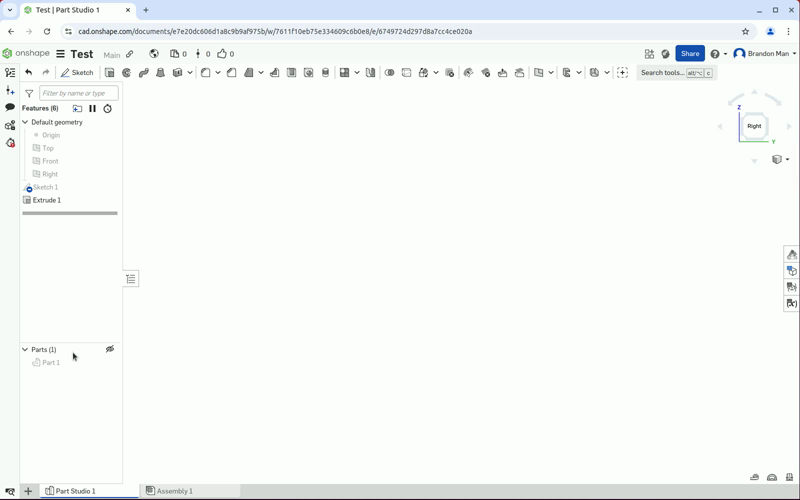
mouse_move(73, 352)
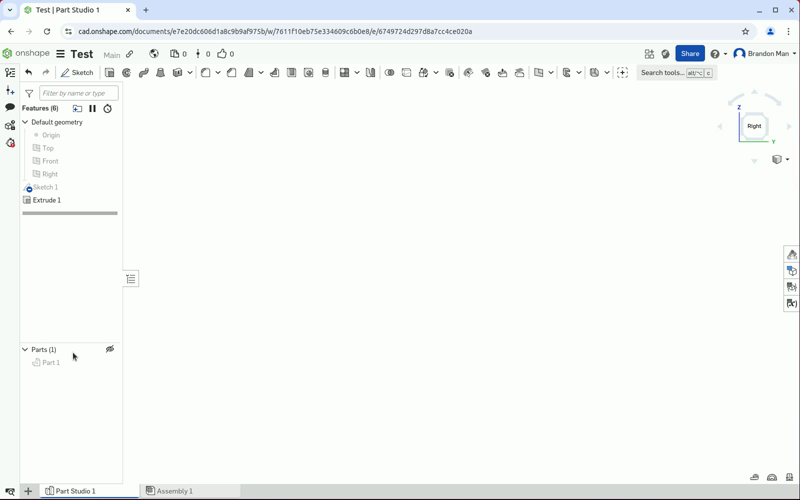
key(shift+y)
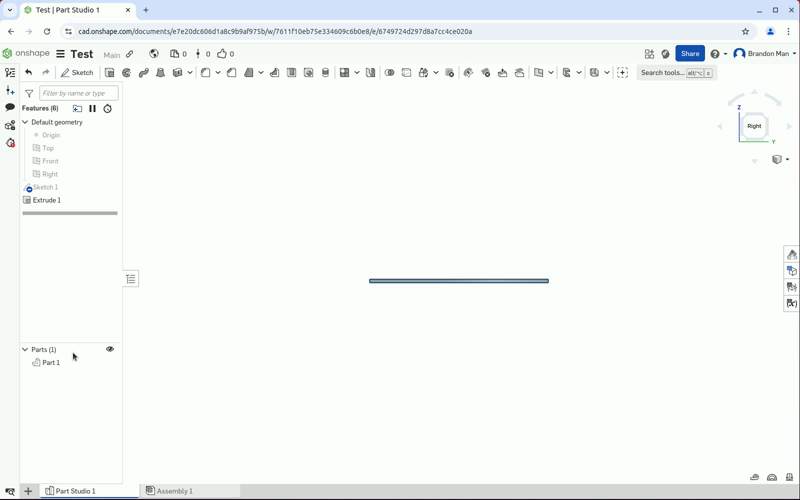
mouse_move(541, 75)
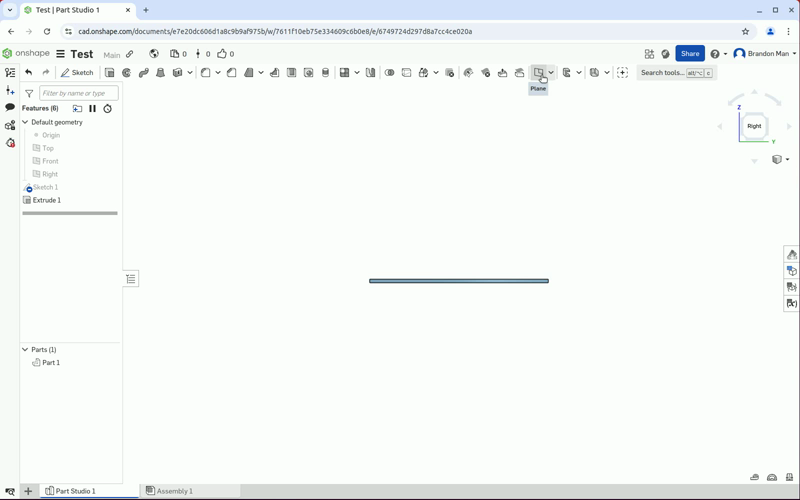
click(541, 75)
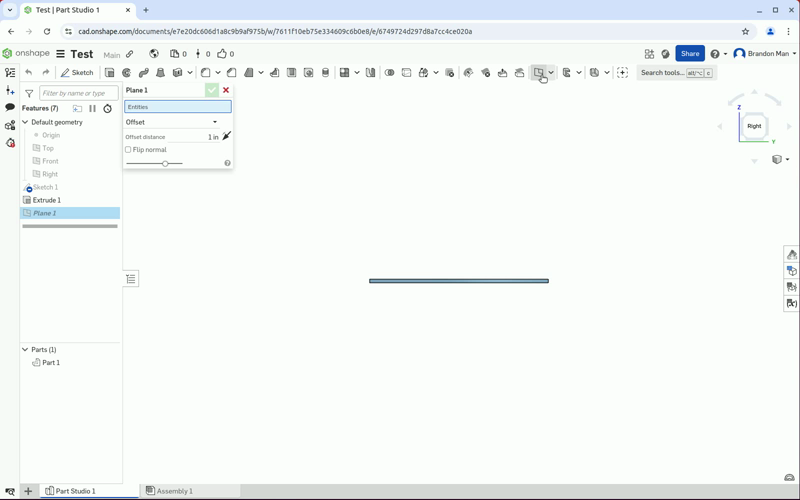
mouse_move(73, 176)
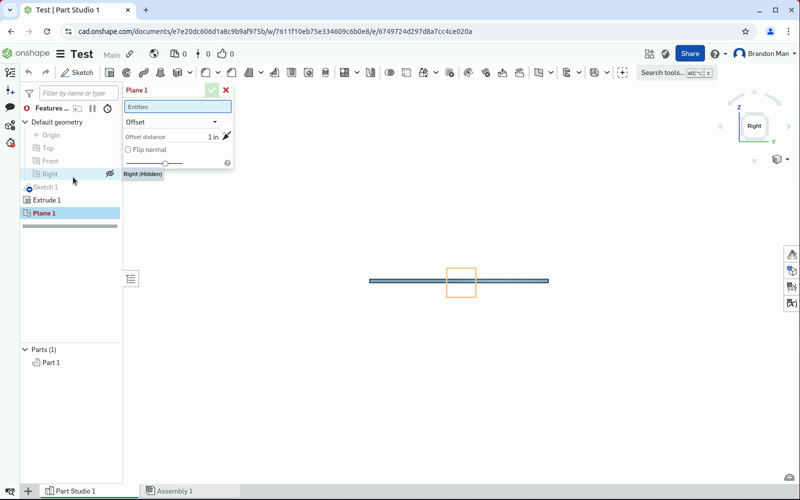
click(73, 176)
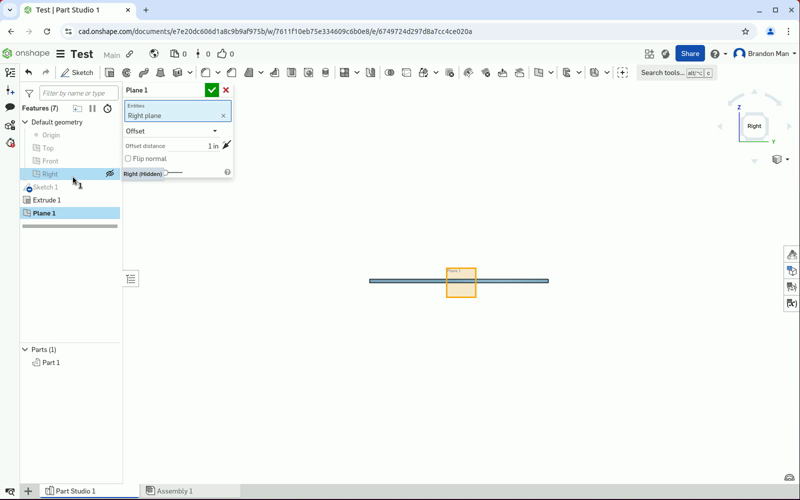
key(tab, 2)
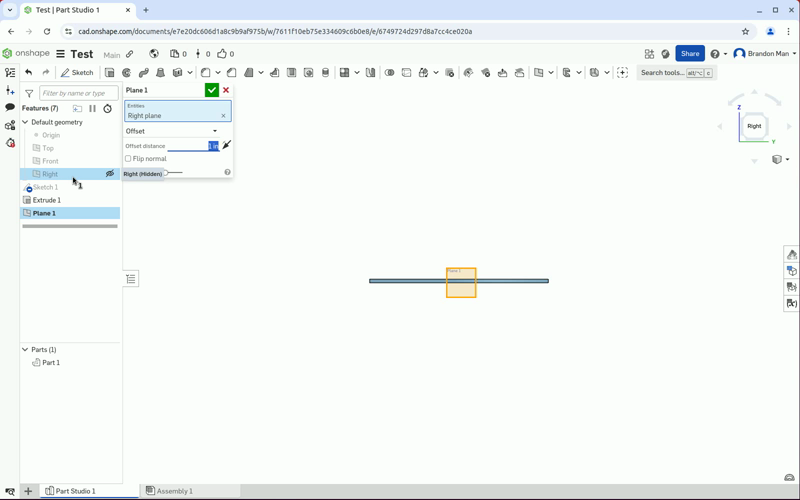
text(22.4)
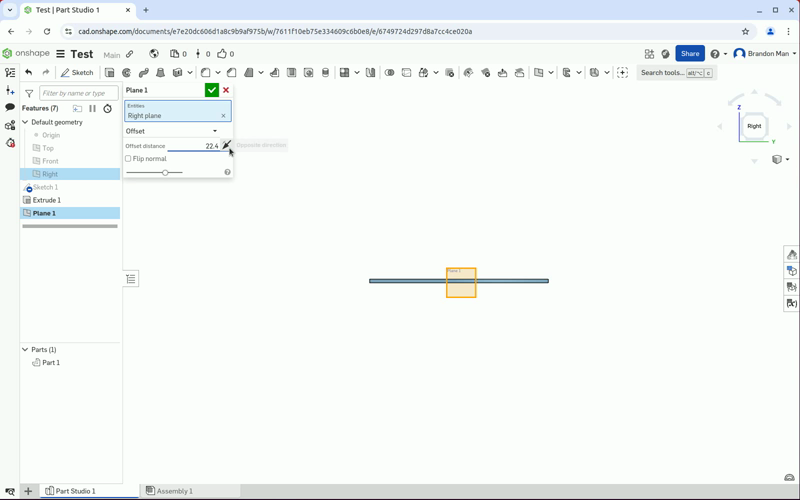
mouse_move(229, 147)
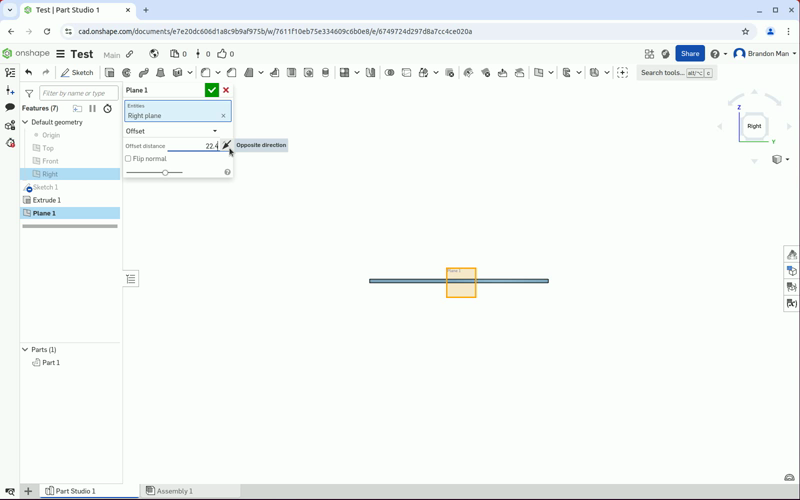
click(229, 147)
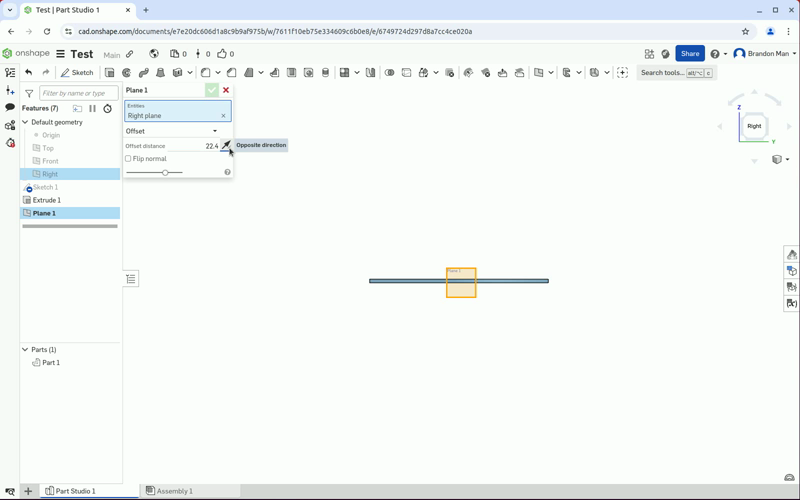
key(enter, 2)
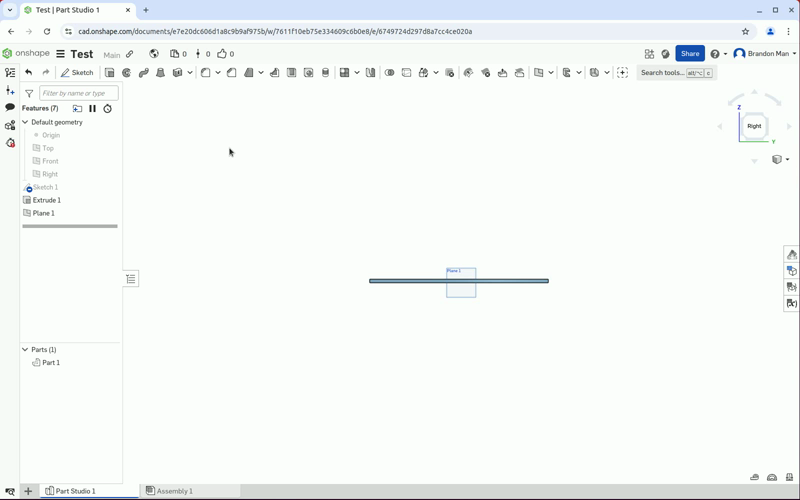
key(shift+s)
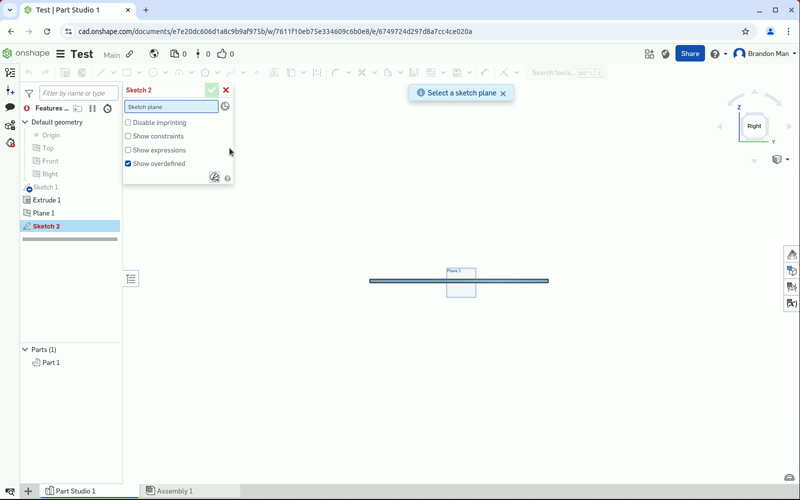
mouse_move(73, 215)
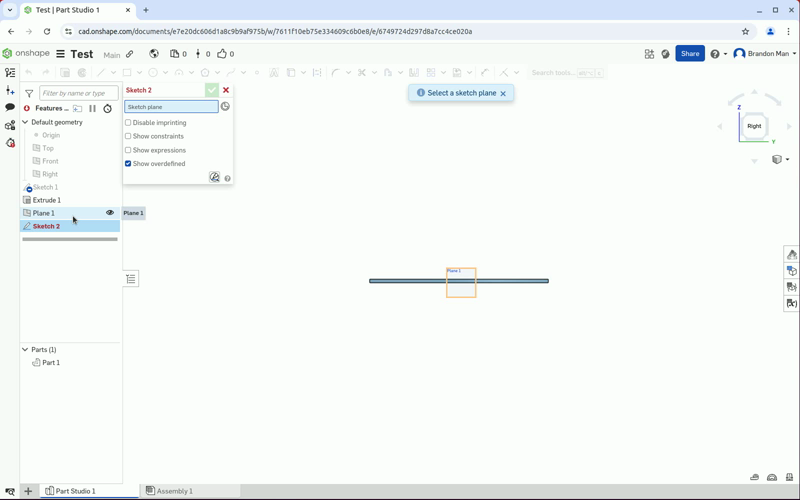
click(73, 215)
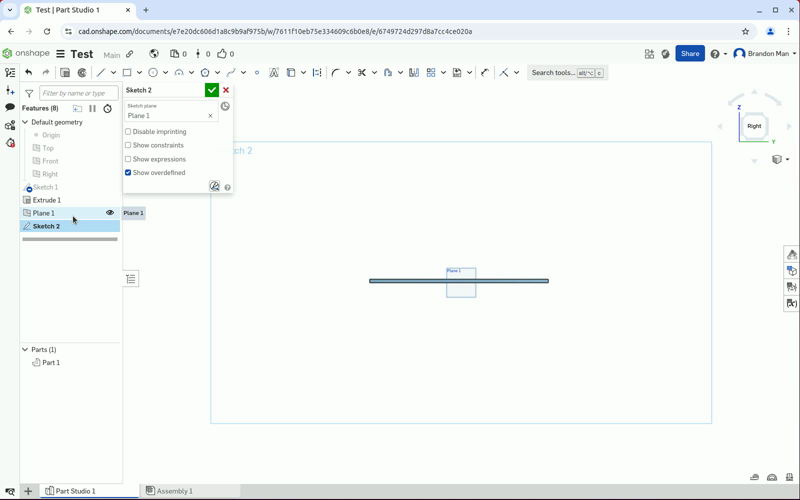
mouse_move(73, 352)
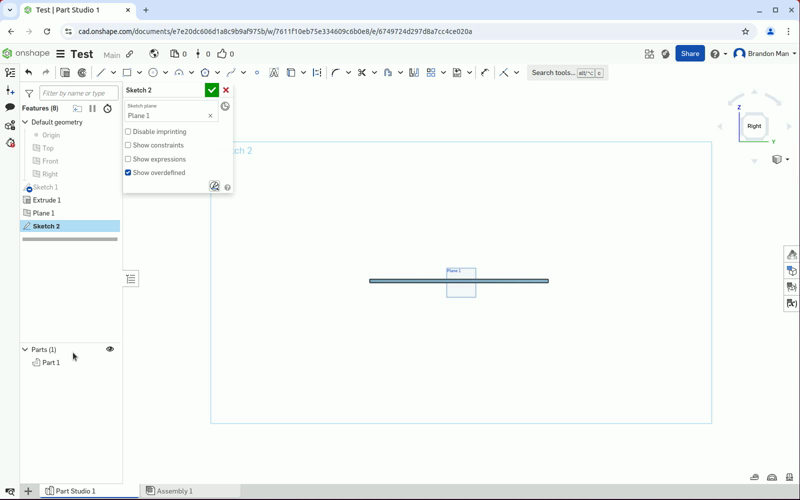
key(y)
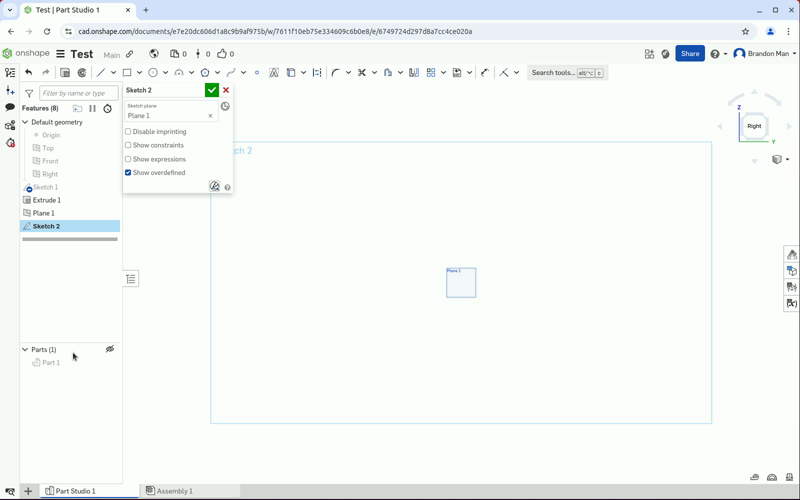
key(l)
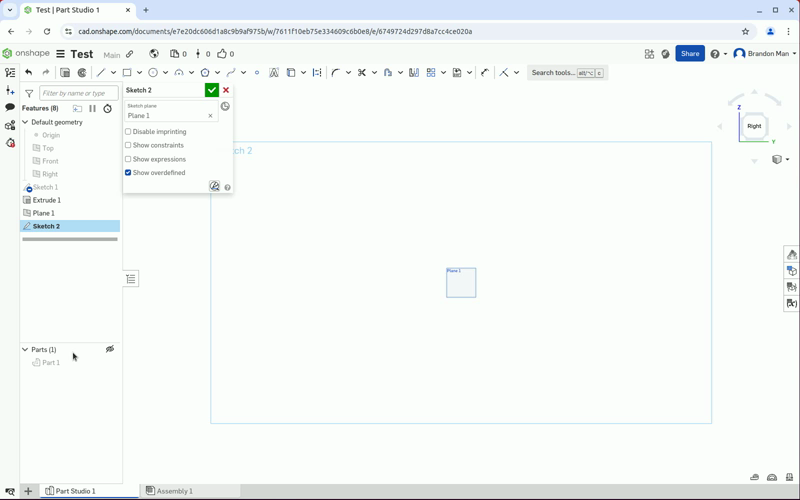
key_down(shift)
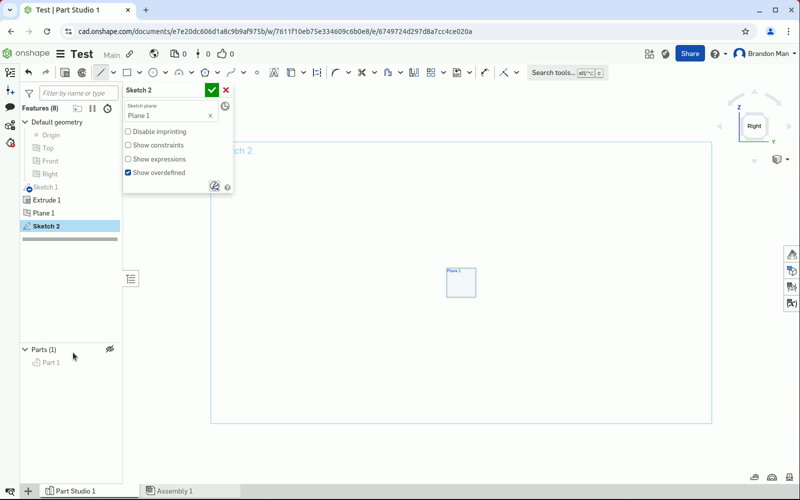
mouse_move(548, 282)
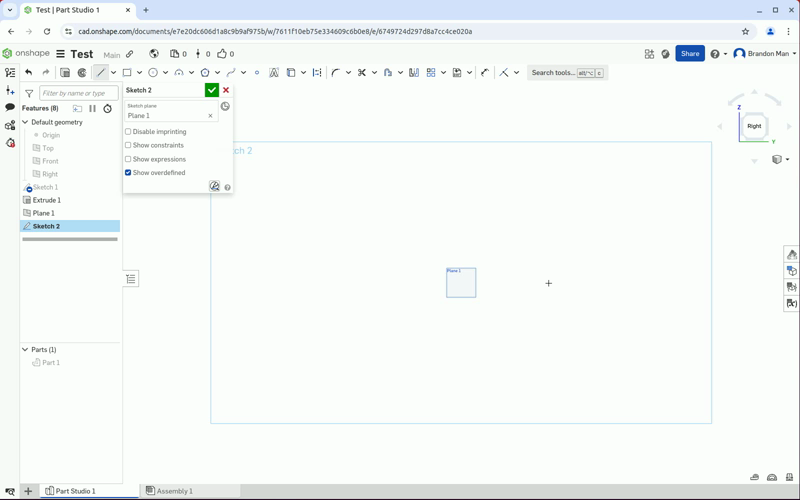
click(548, 282)
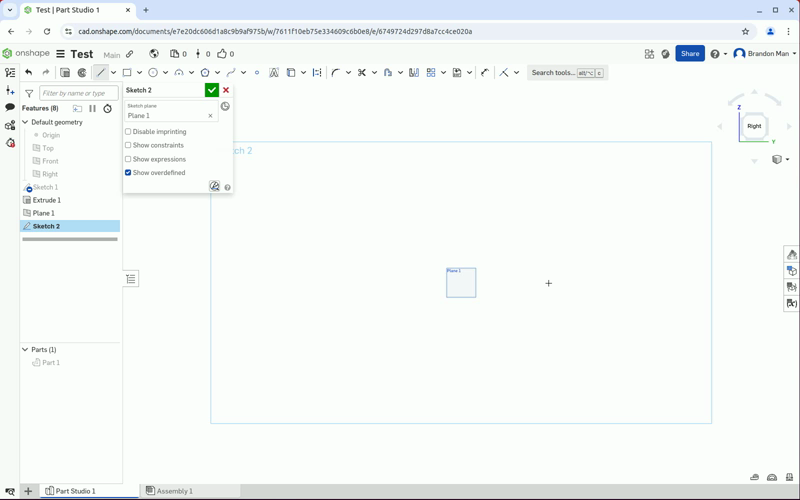
key_up(shift)
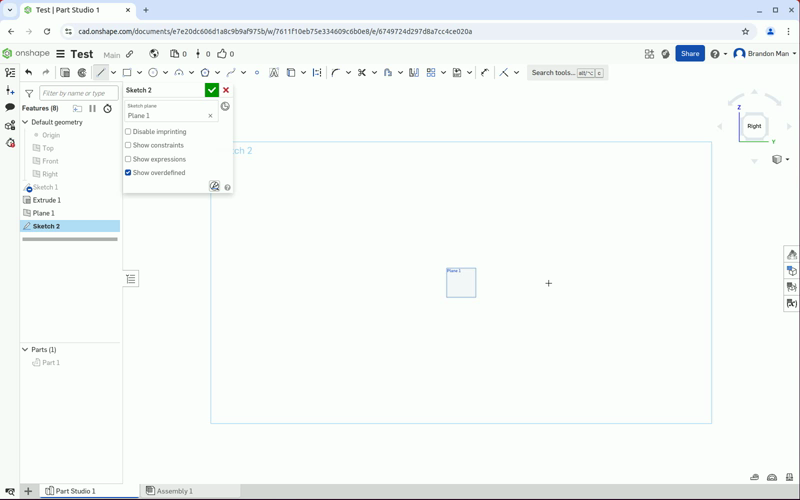
key_down(shift)
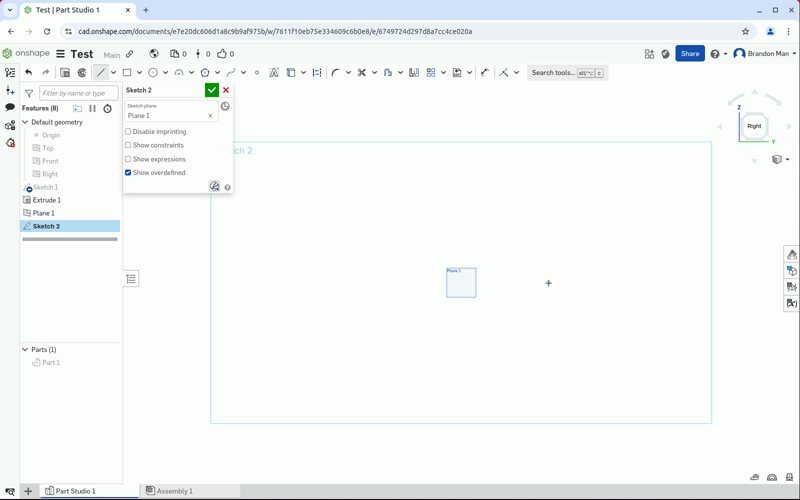
mouse_move(589, 282)
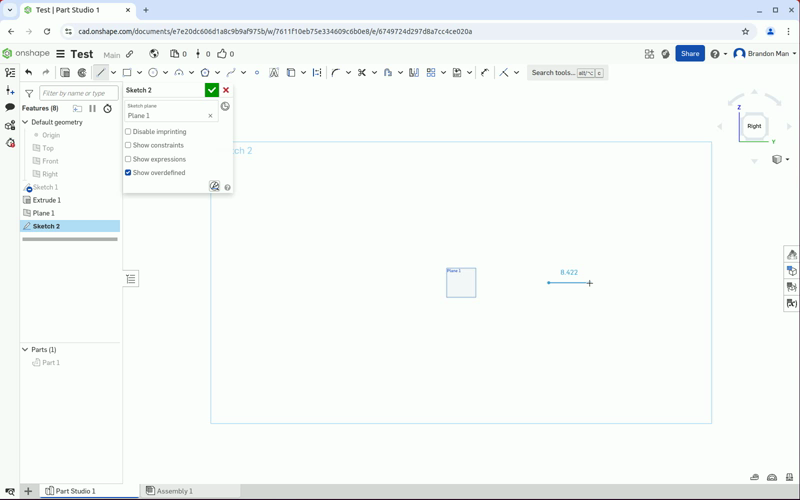
click(589, 282)
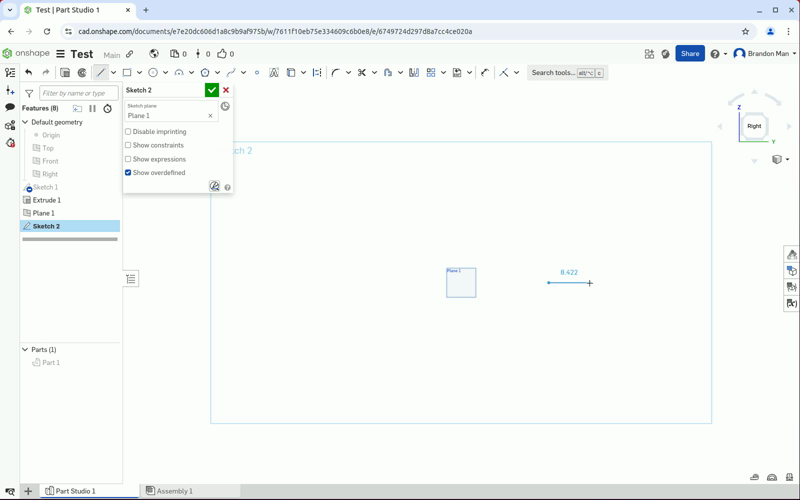
key_up(shift)
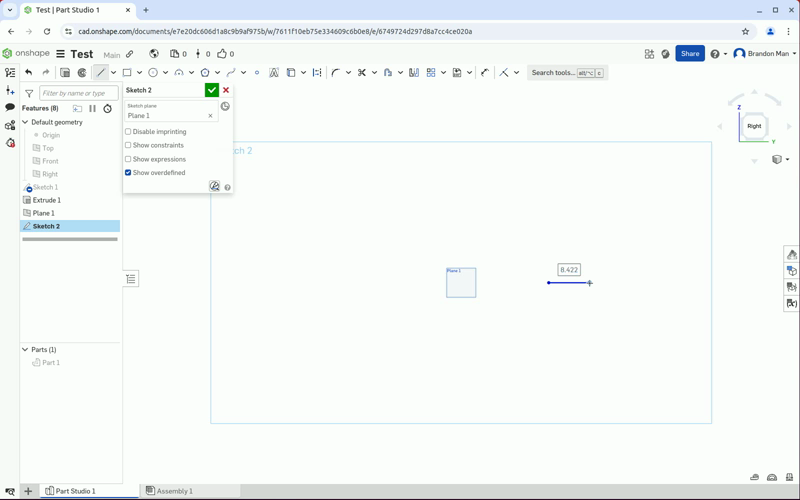
key_down(shift)
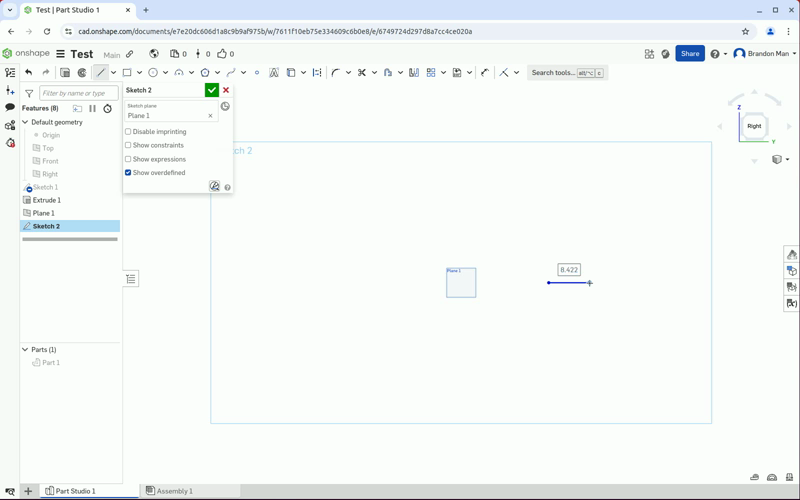
mouse_move(589, 282)
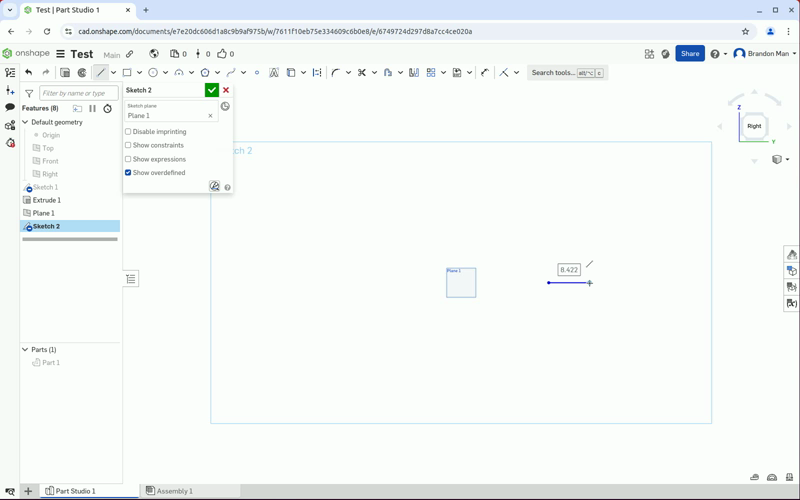
mouse_move(589, 279)
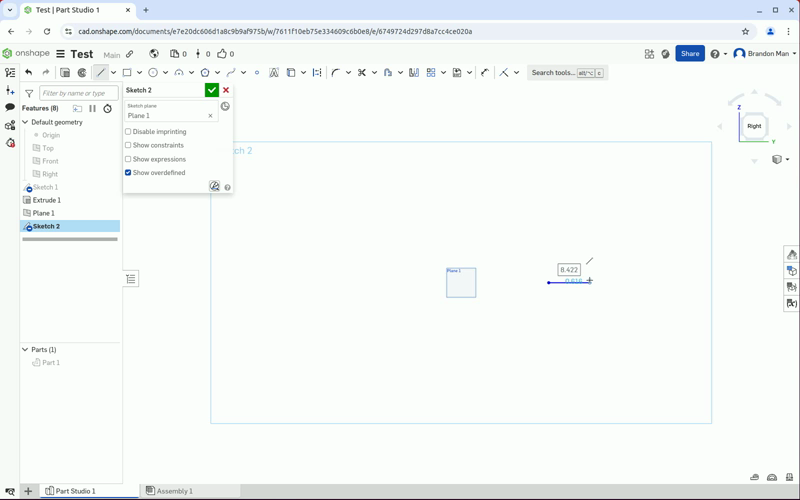
scroll(6)
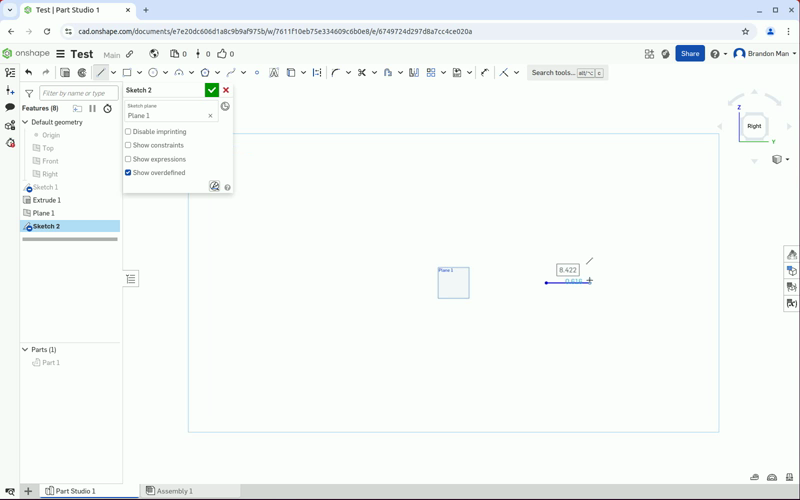
scroll(6)
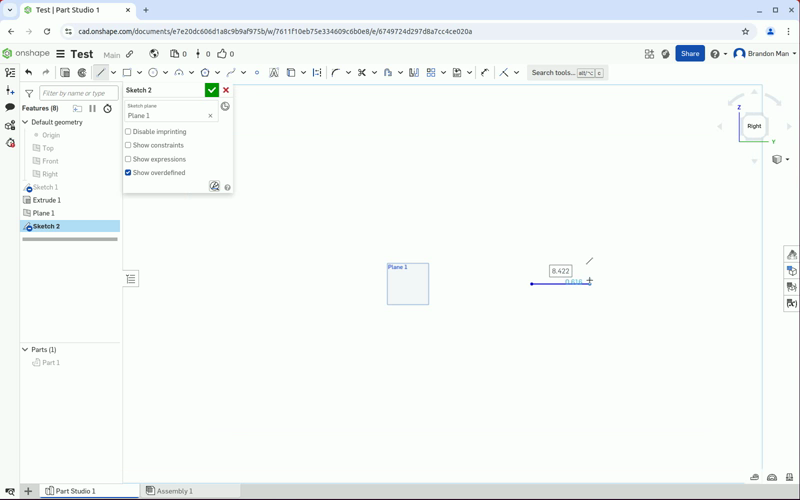
scroll(6)
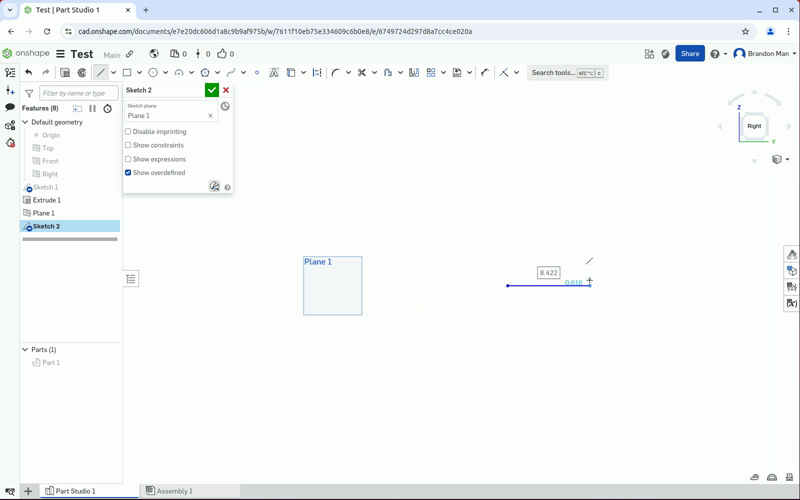
scroll(6)
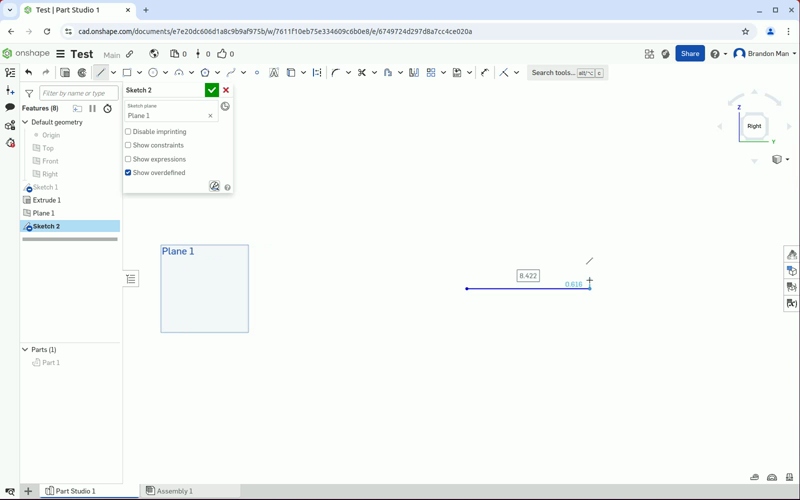
scroll(6)
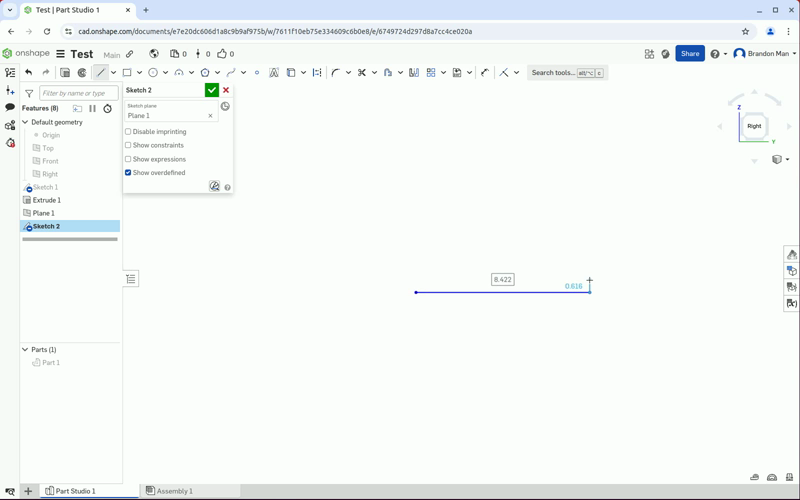
scroll(6)
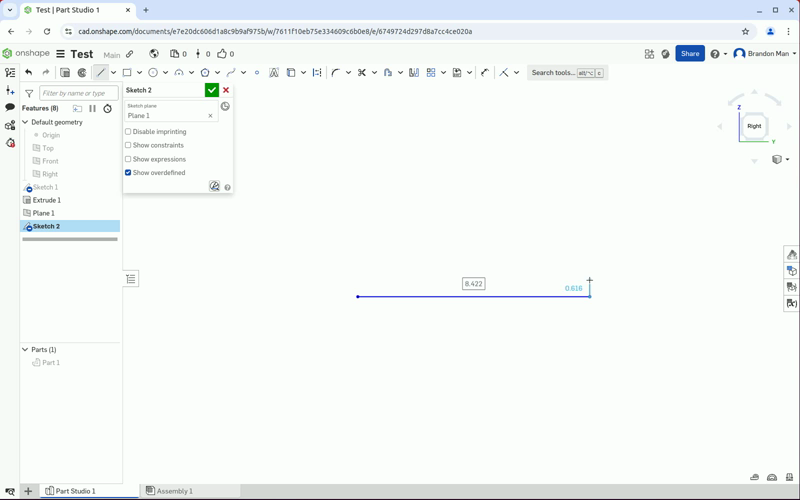
scroll(6)
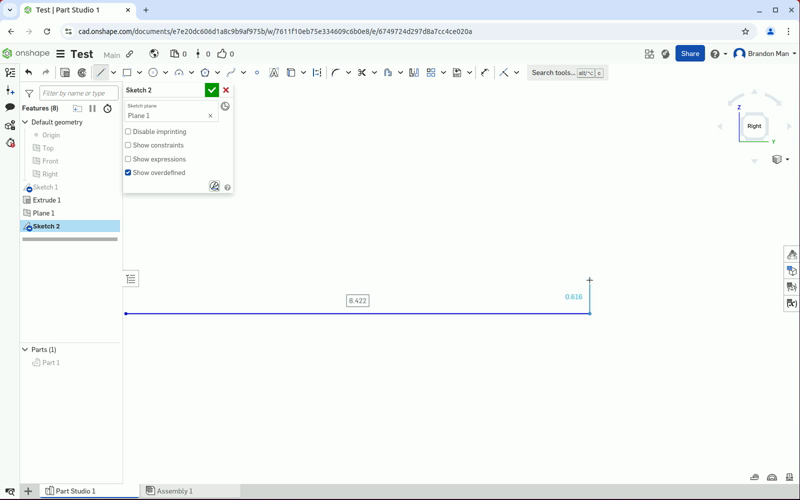
click(589, 279)
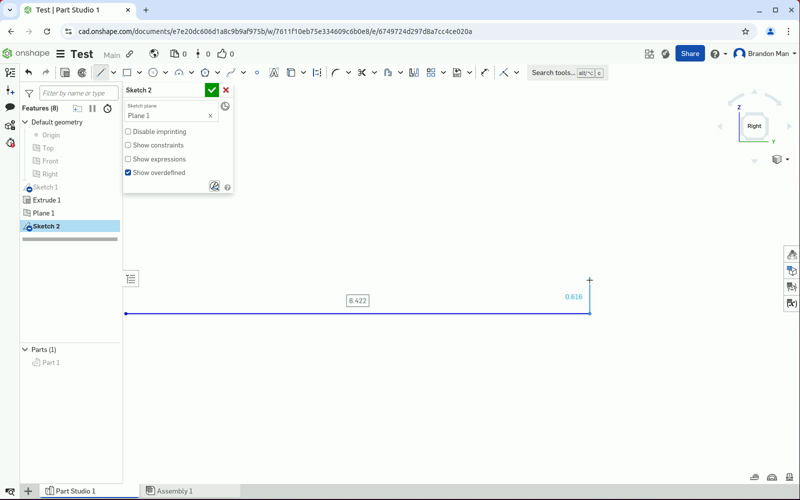
scroll(-6)
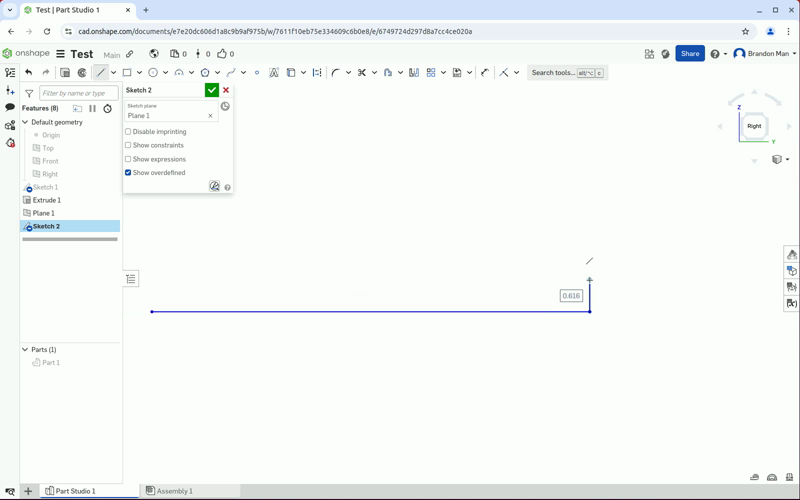
scroll(-6)
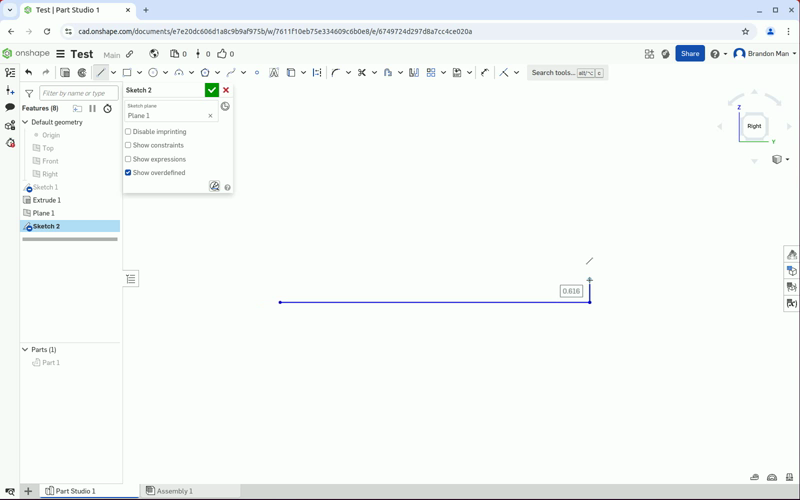
scroll(-6)
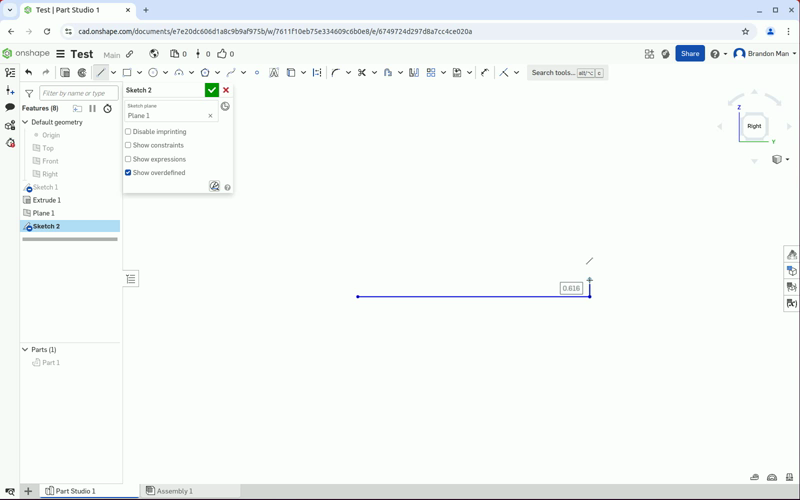
scroll(-6)
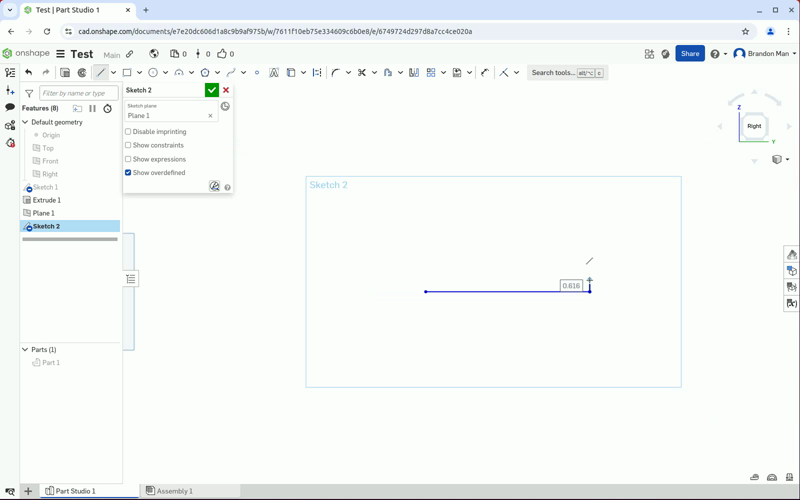
scroll(-6)
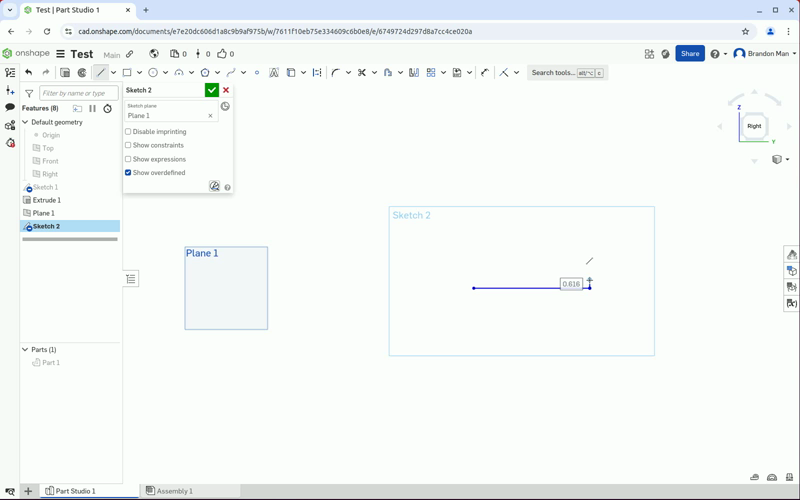
scroll(-6)
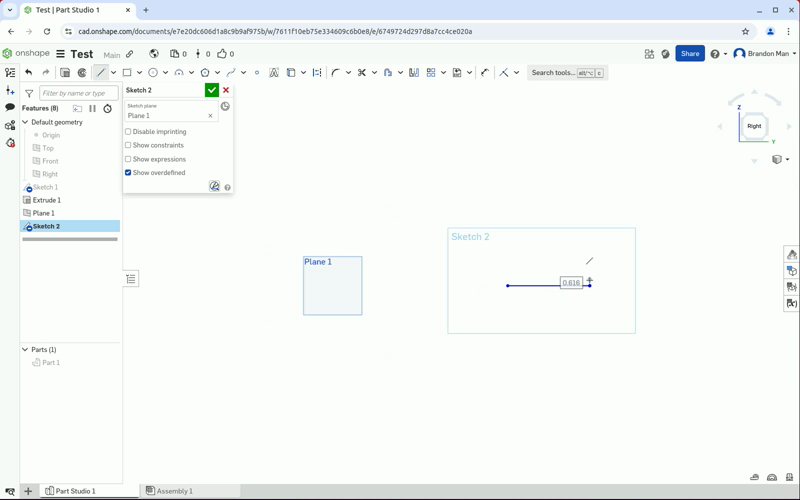
scroll(-6)
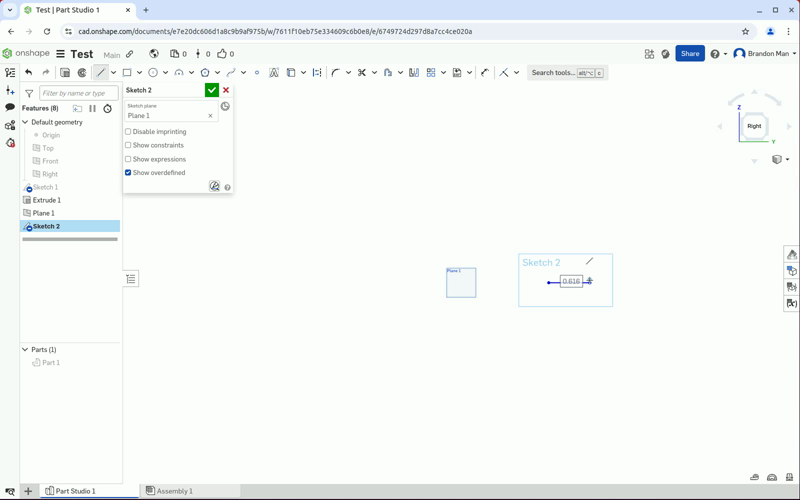
key_up(shift)
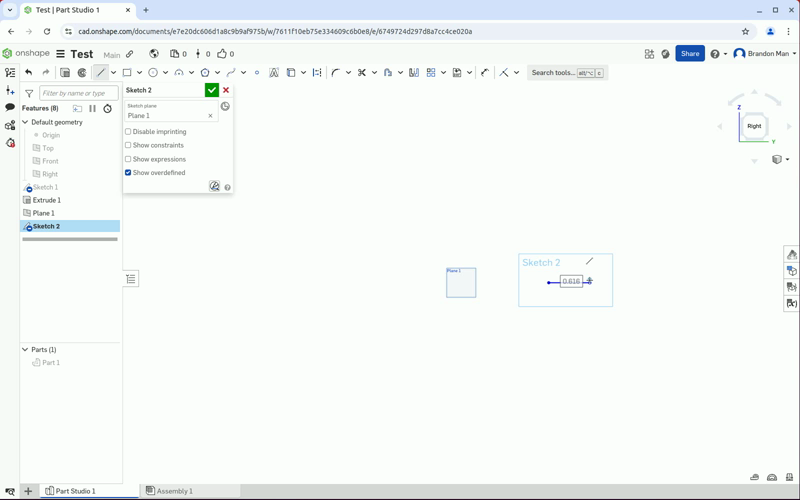
key_down(shift)
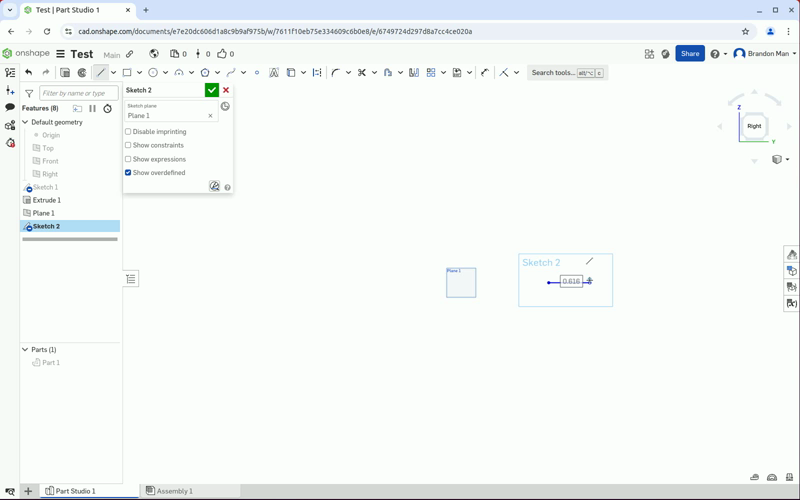
mouse_move(548, 279)
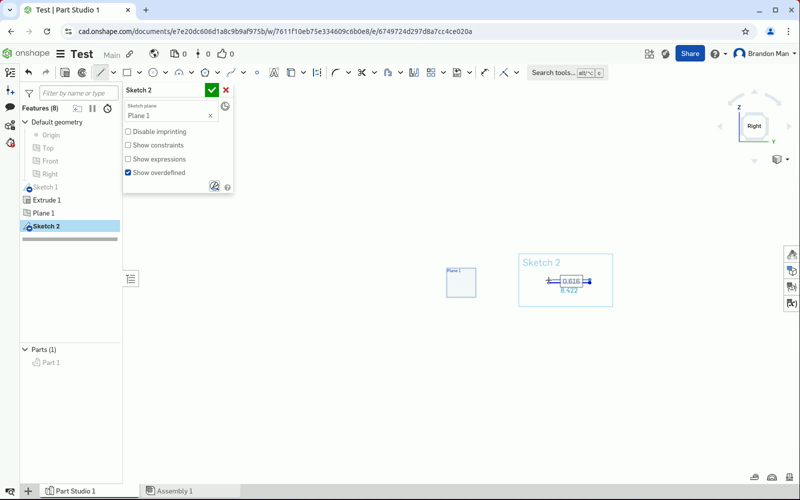
scroll(6)
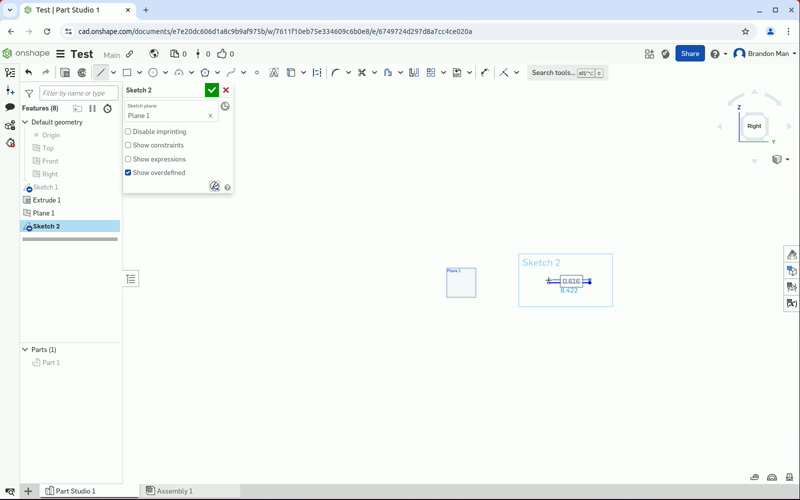
scroll(6)
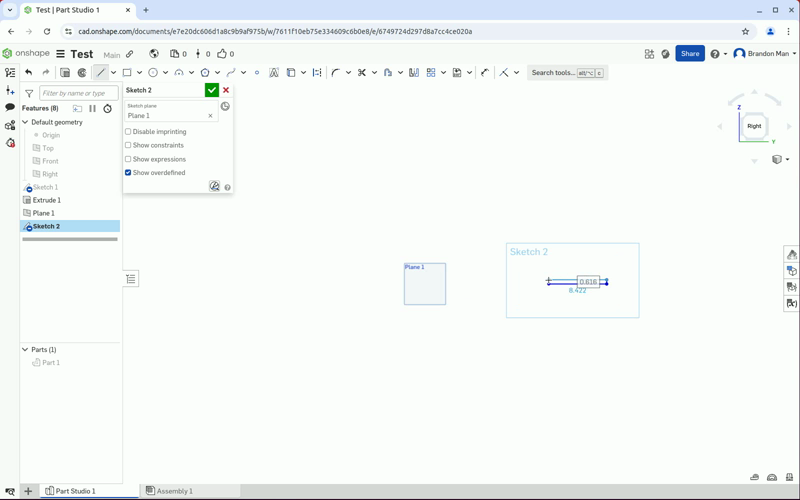
scroll(6)
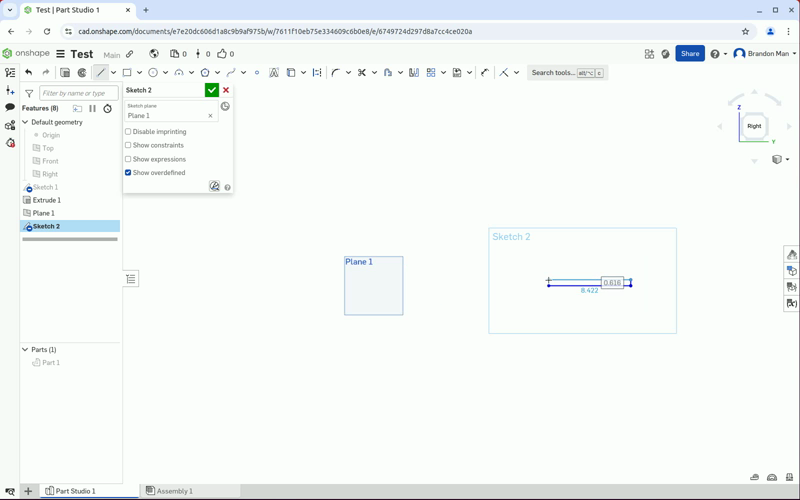
scroll(6)
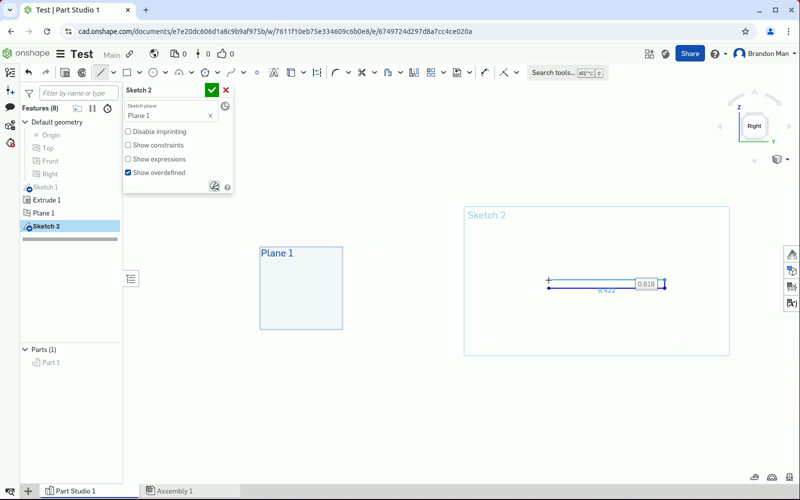
scroll(6)
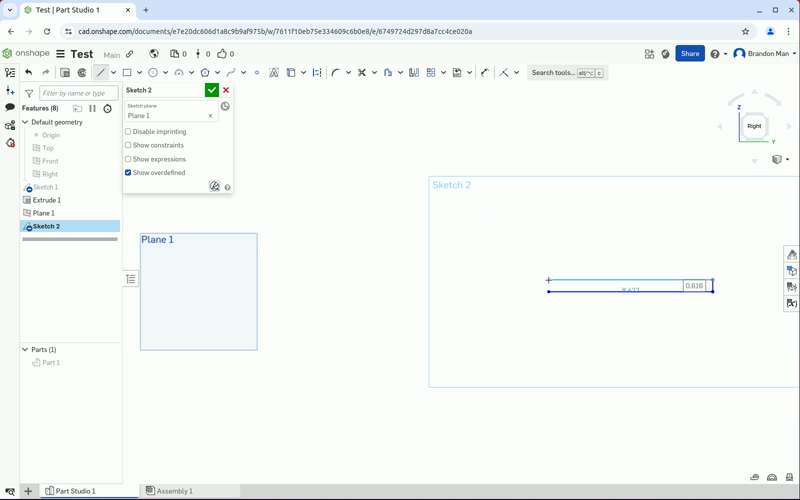
scroll(6)
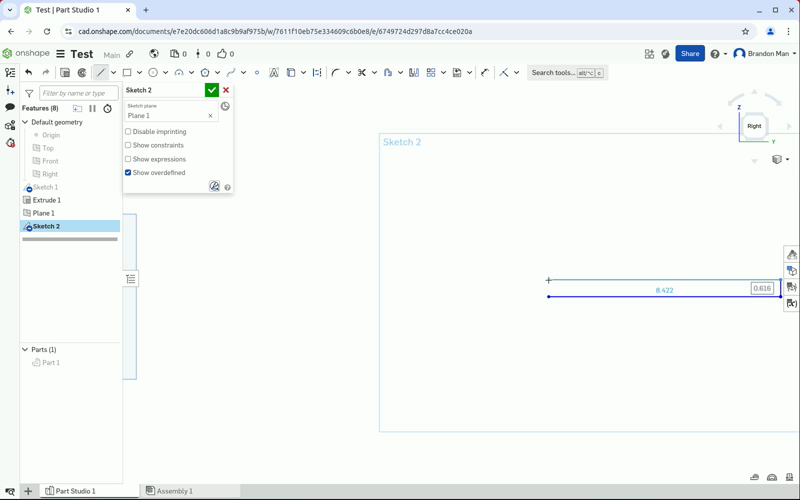
scroll(6)
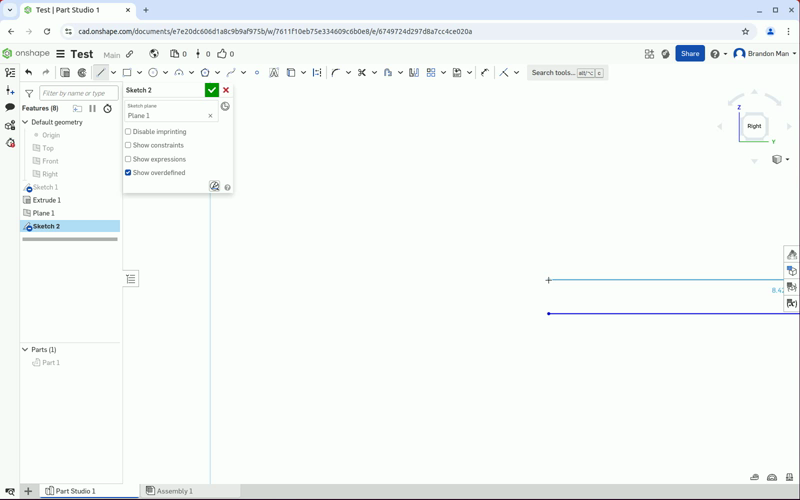
click(548, 279)
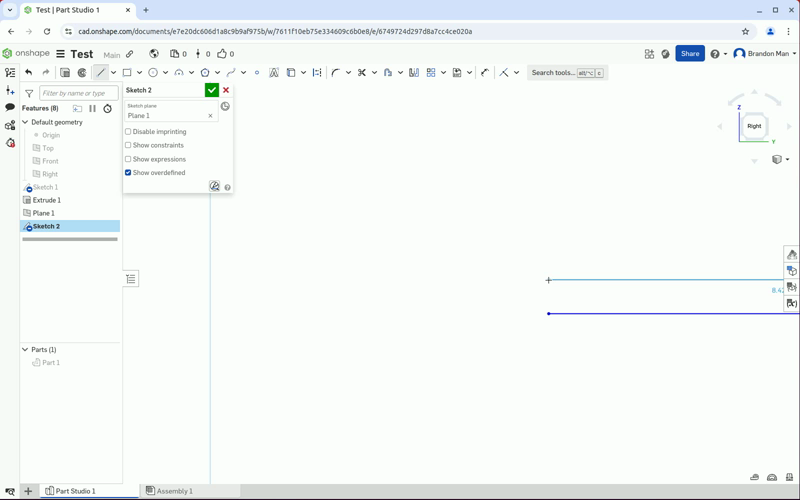
scroll(-6)
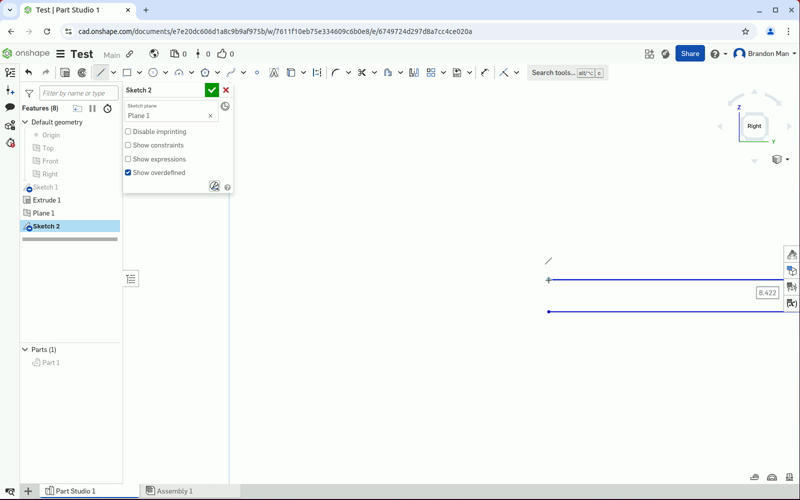
scroll(-6)
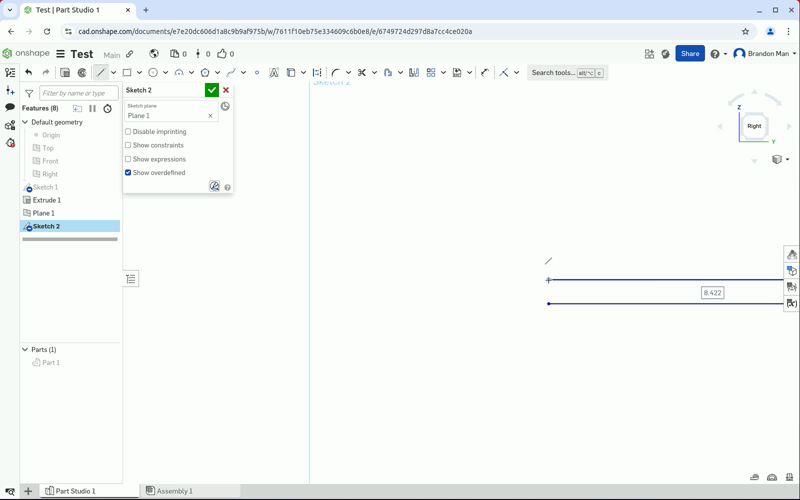
scroll(-6)
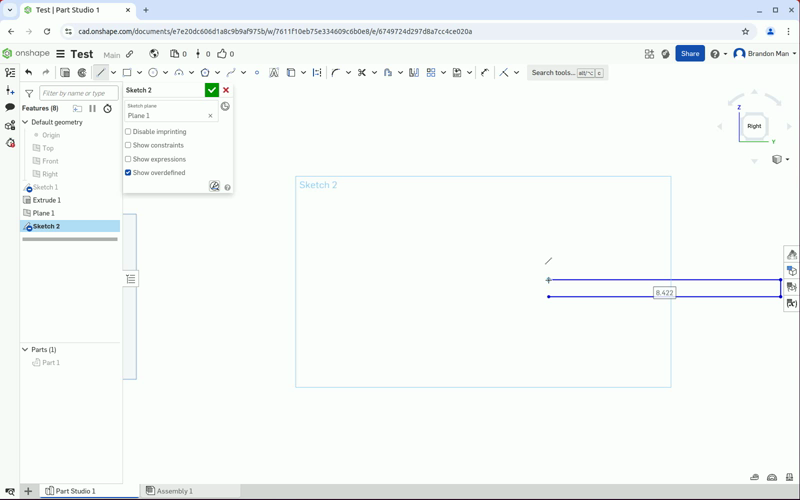
scroll(-6)
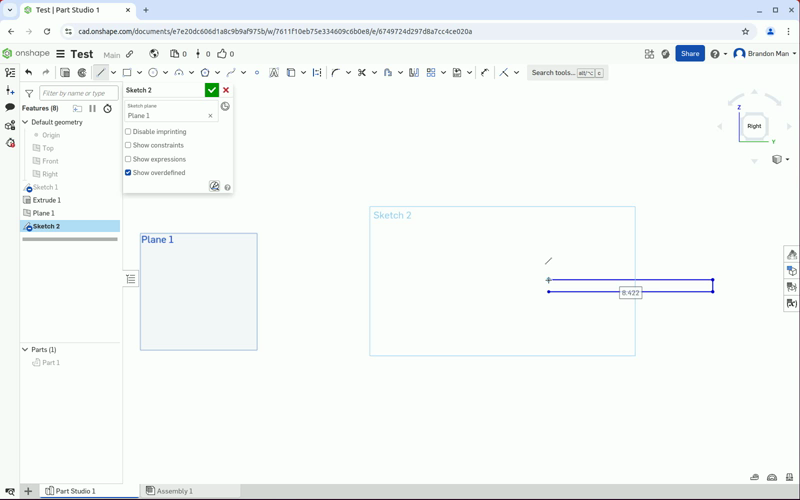
scroll(-6)
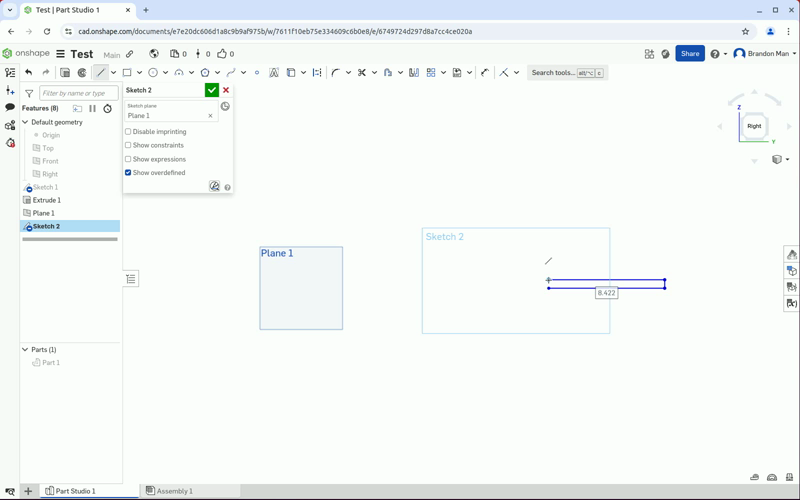
scroll(-6)
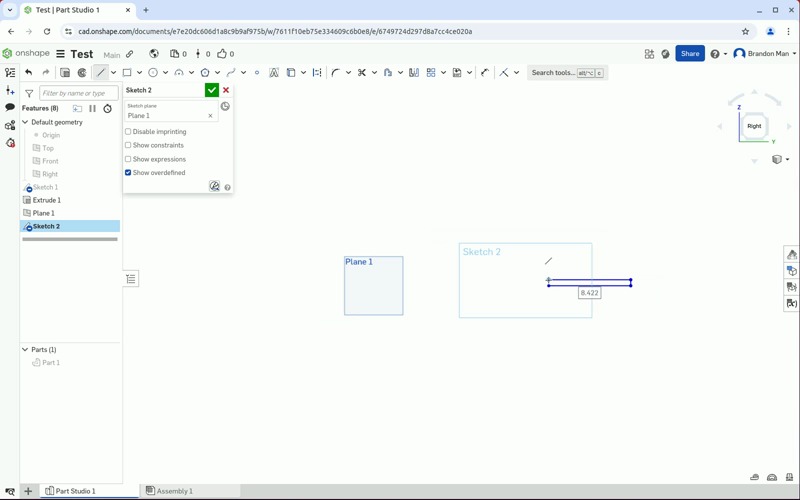
scroll(-6)
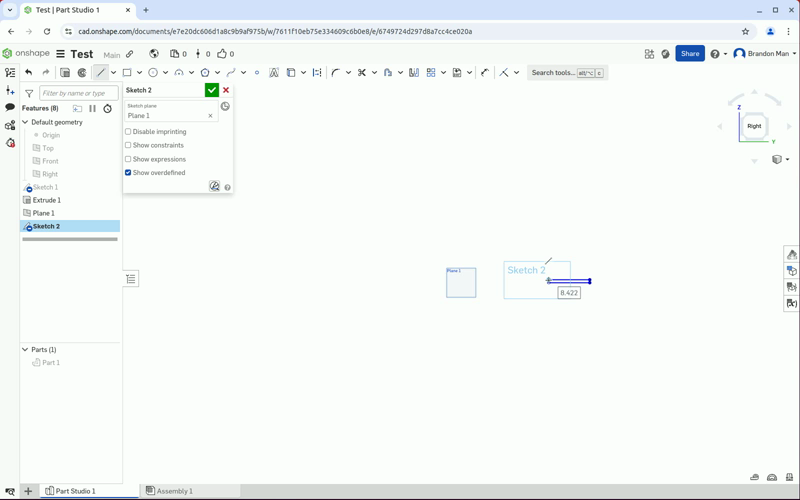
key_up(shift)
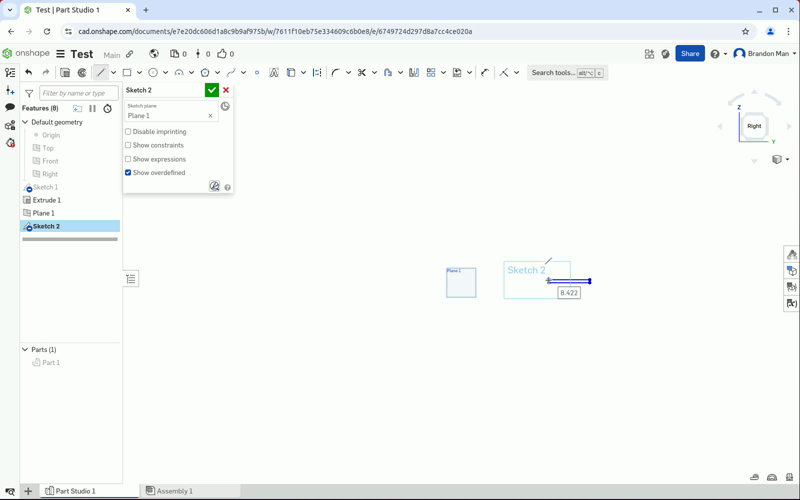
mouse_move(578, 279)
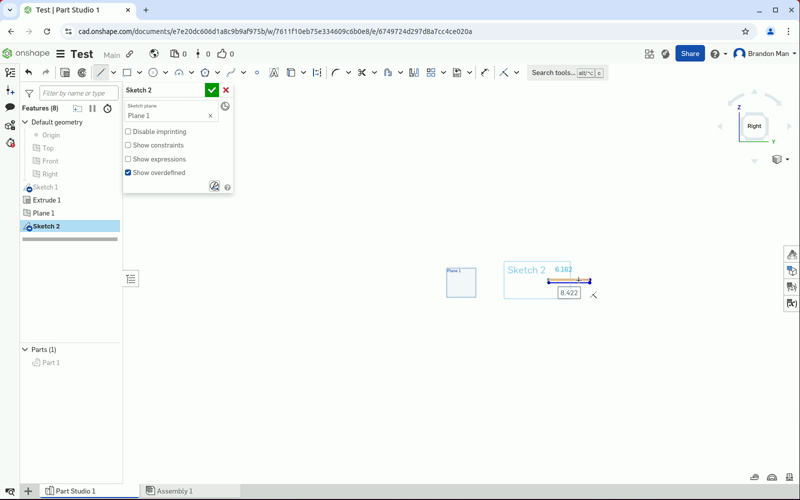
key_down(shift)
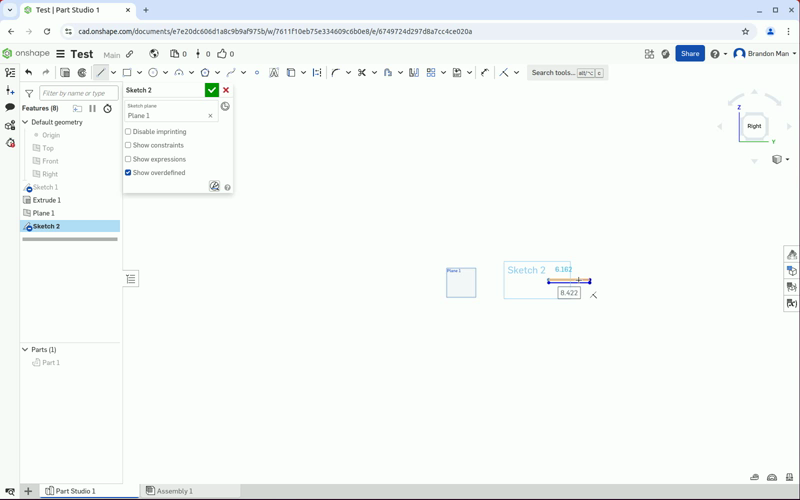
mouse_move(548, 282)
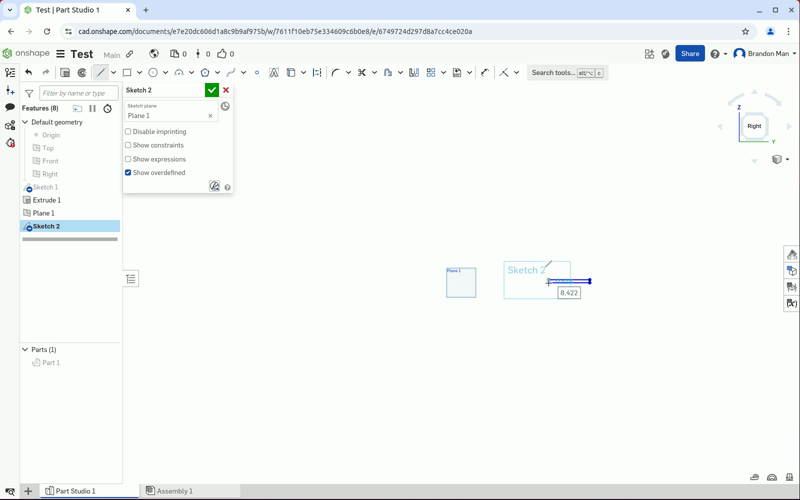
scroll(6)
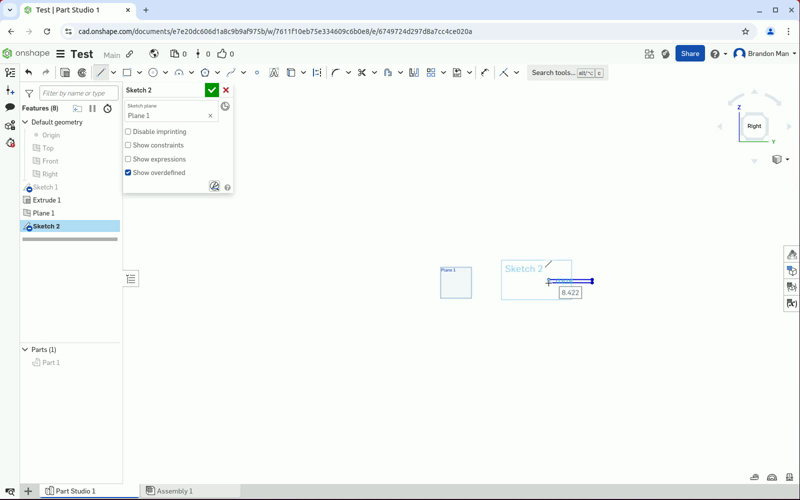
scroll(6)
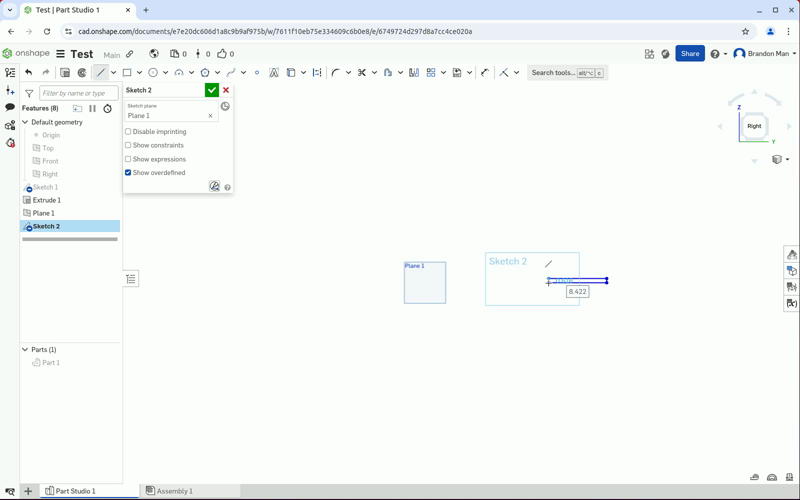
scroll(6)
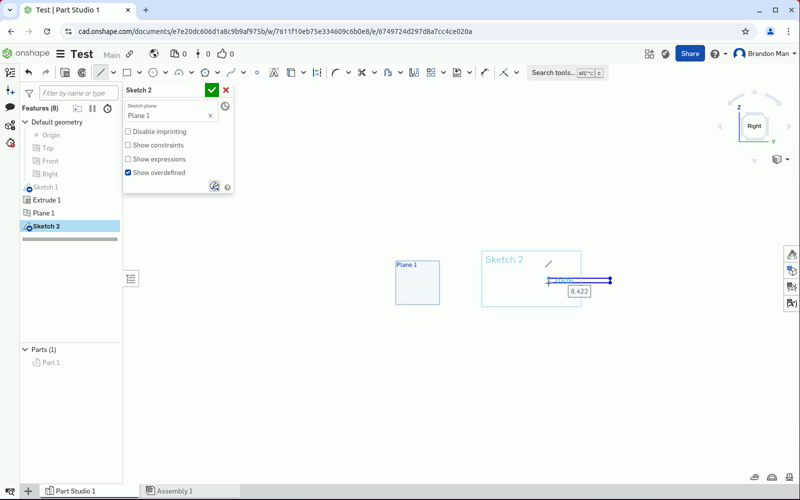
scroll(6)
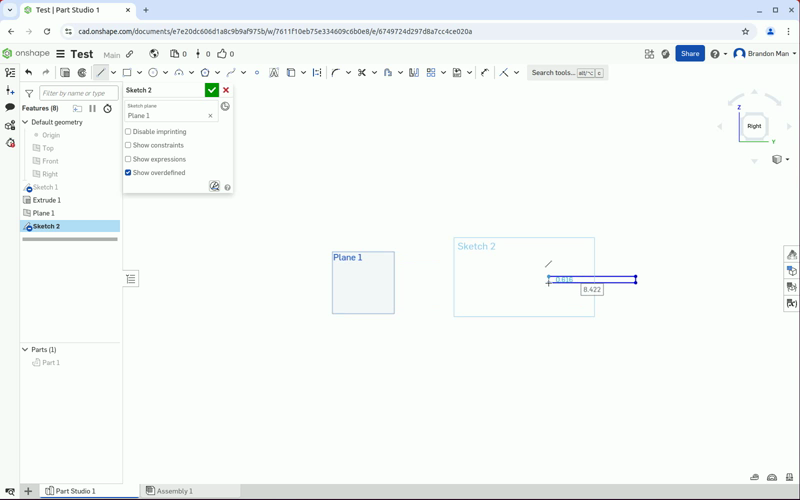
scroll(6)
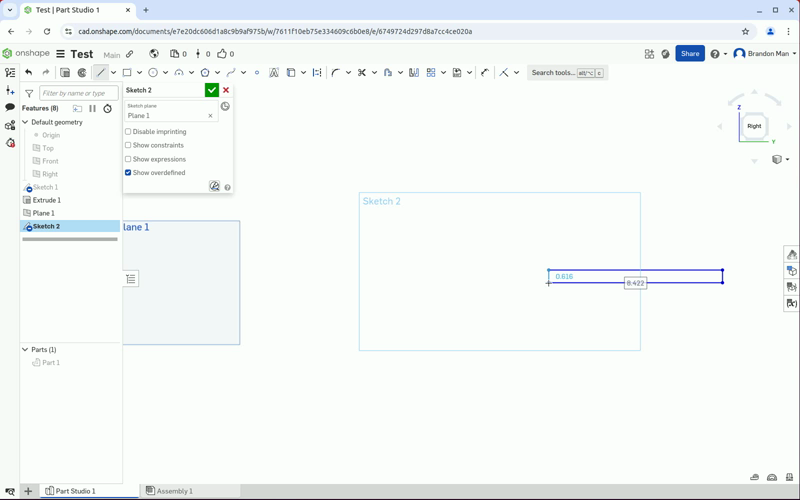
scroll(6)
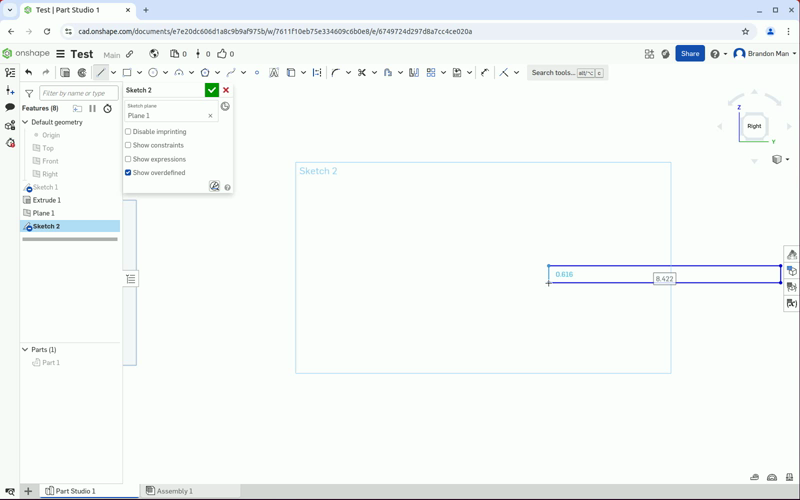
scroll(6)
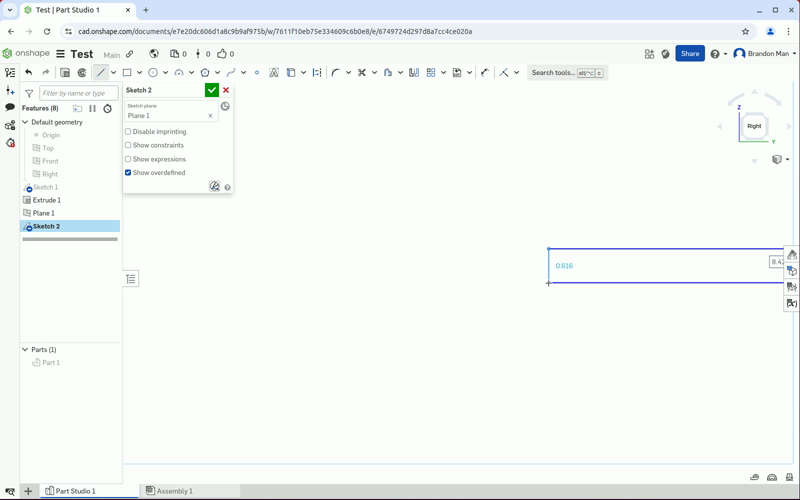
key_up(shift)
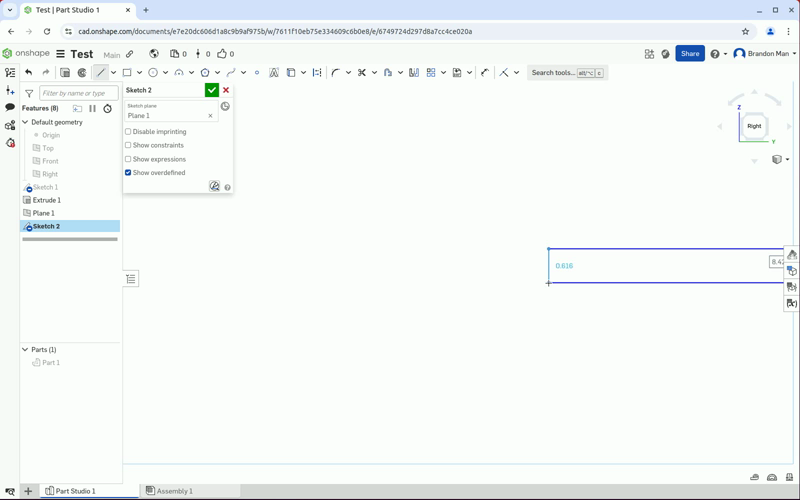
click(548, 282)
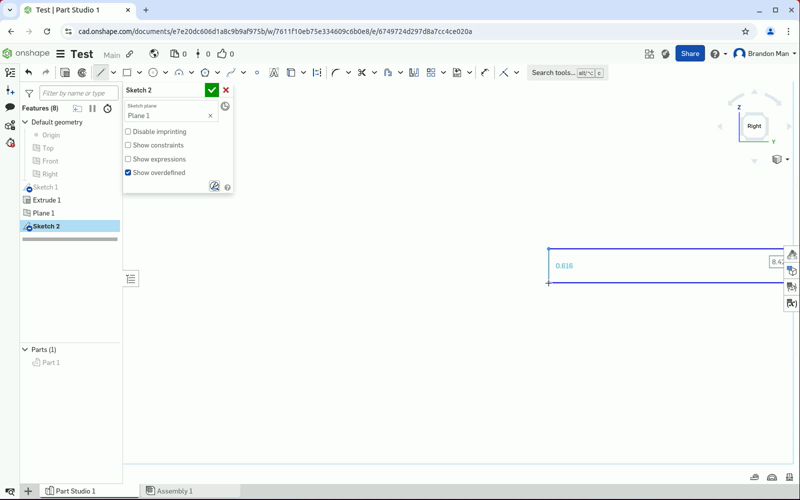
scroll(-6)
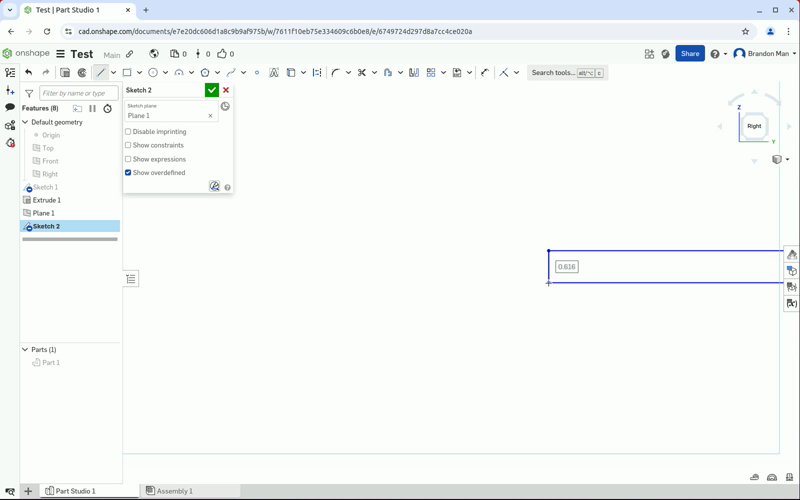
scroll(-6)
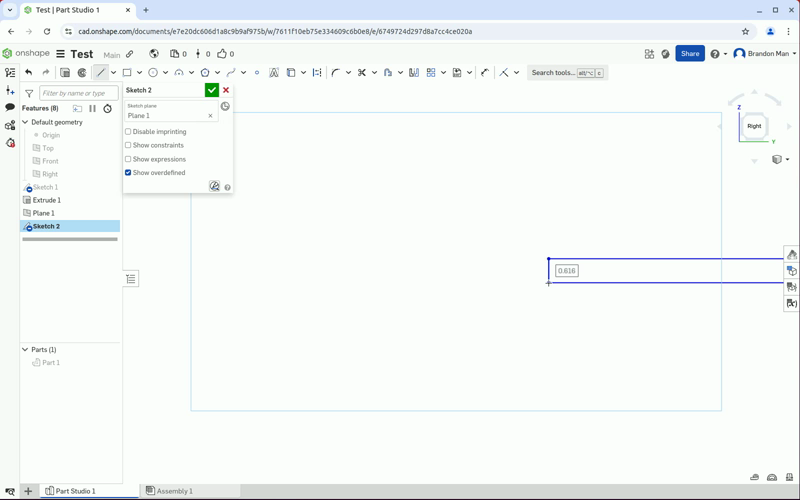
scroll(-6)
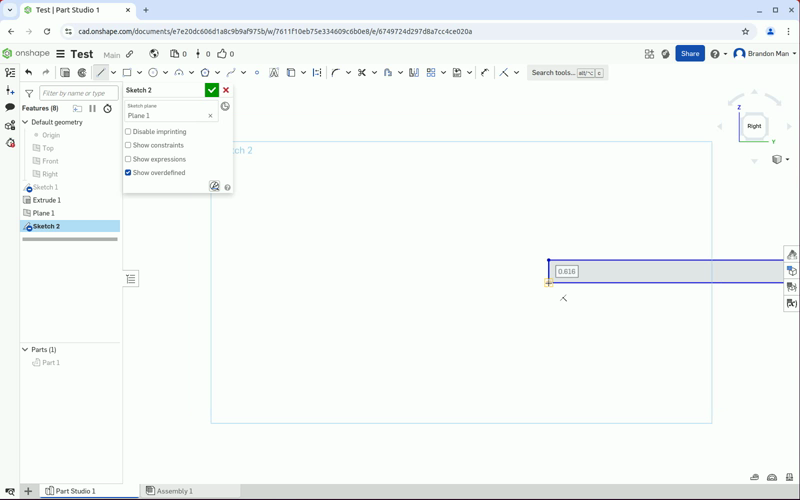
scroll(-6)
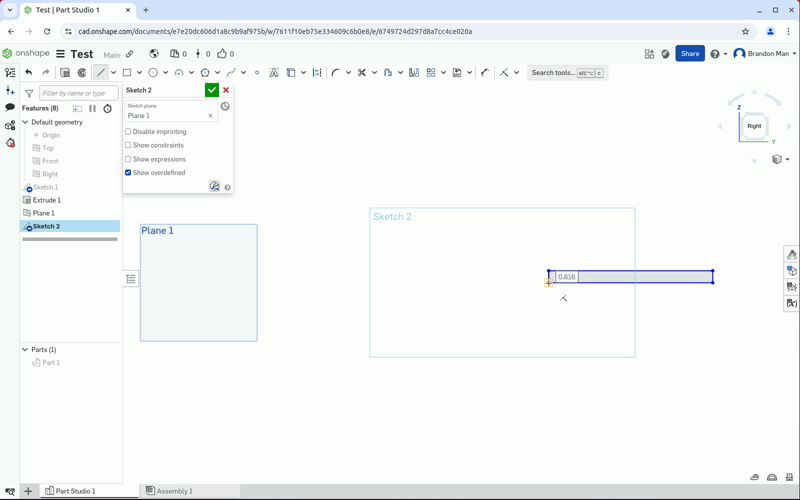
scroll(-6)
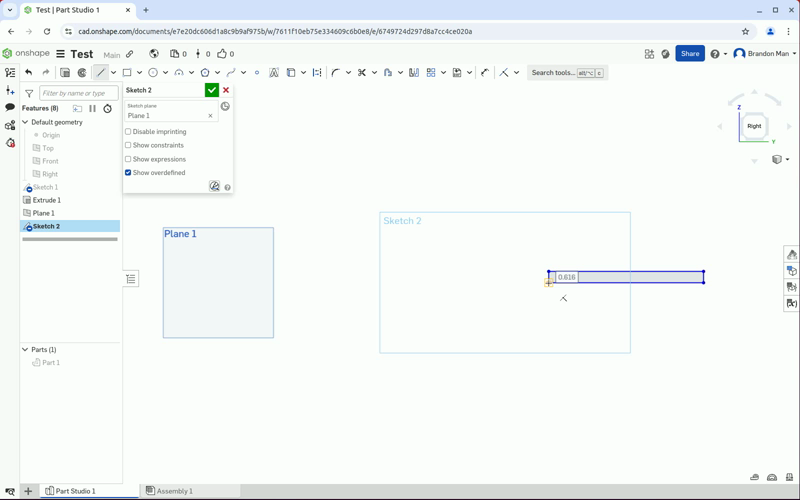
scroll(-6)
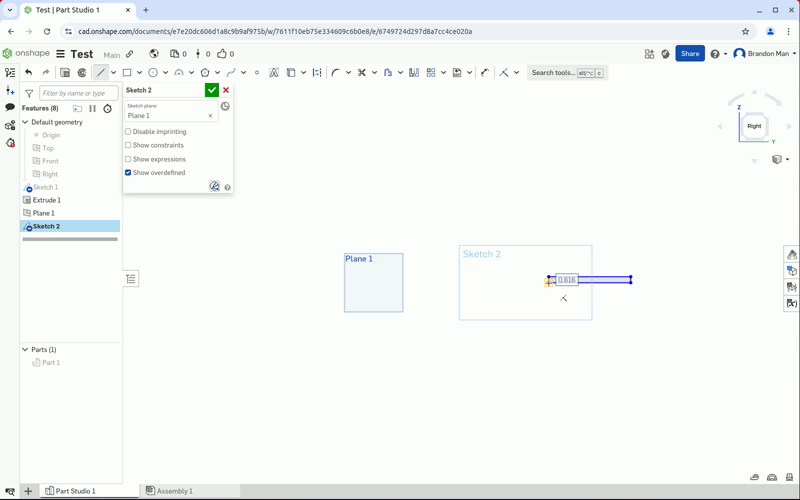
scroll(-6)
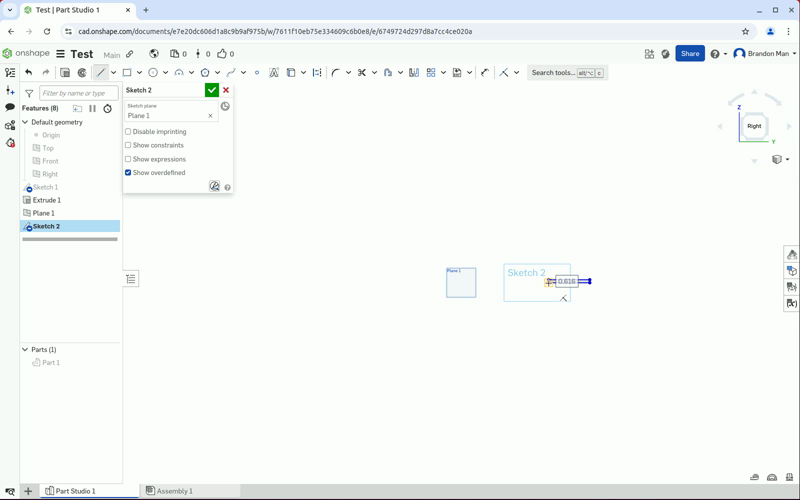
key(esc)
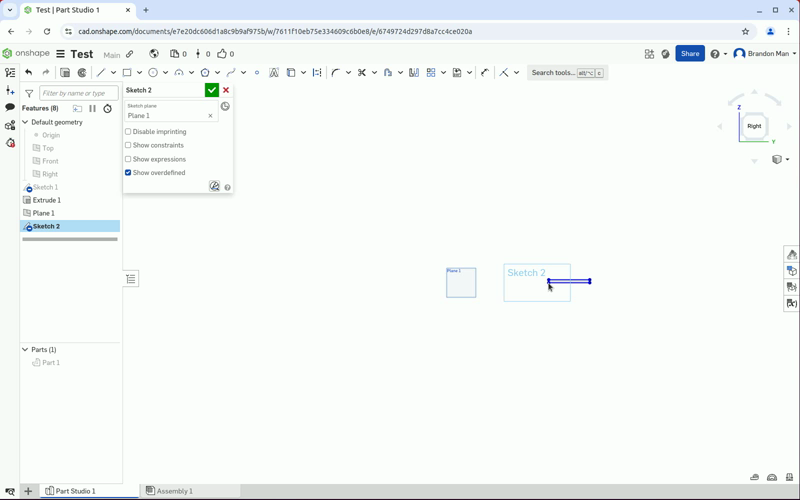
mouse_move(552, 281)
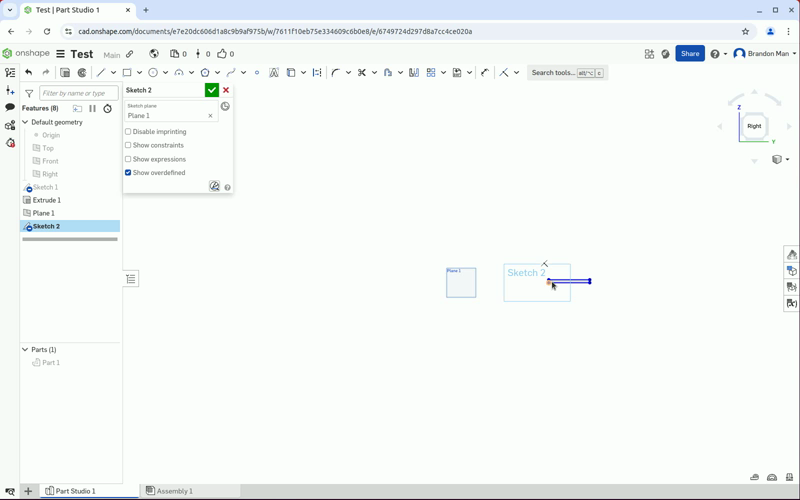
scroll(6)
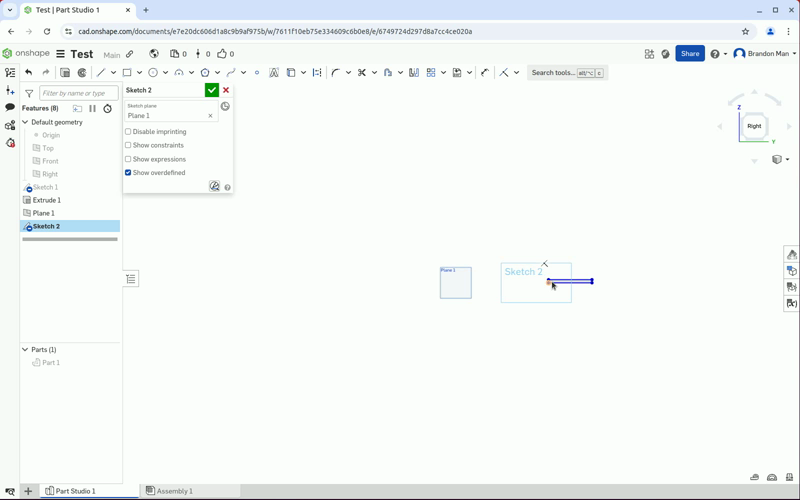
scroll(6)
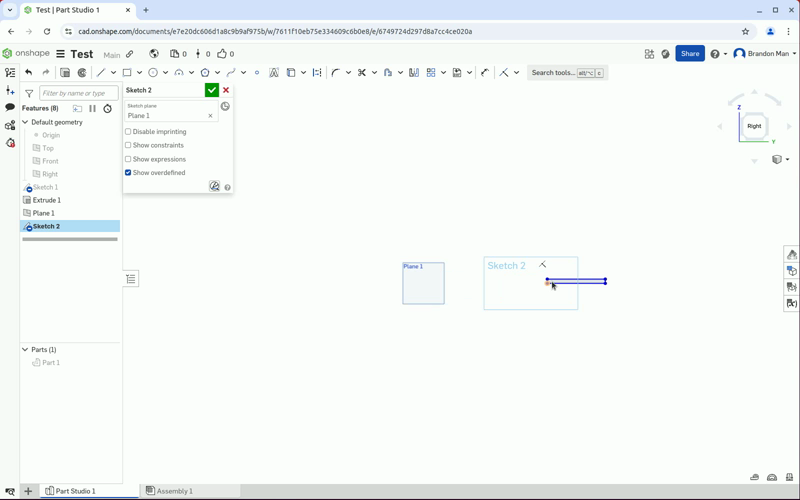
scroll(6)
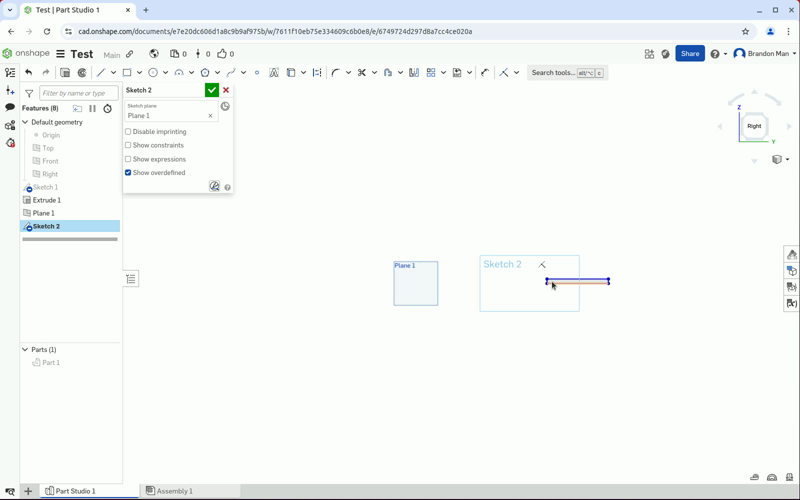
scroll(6)
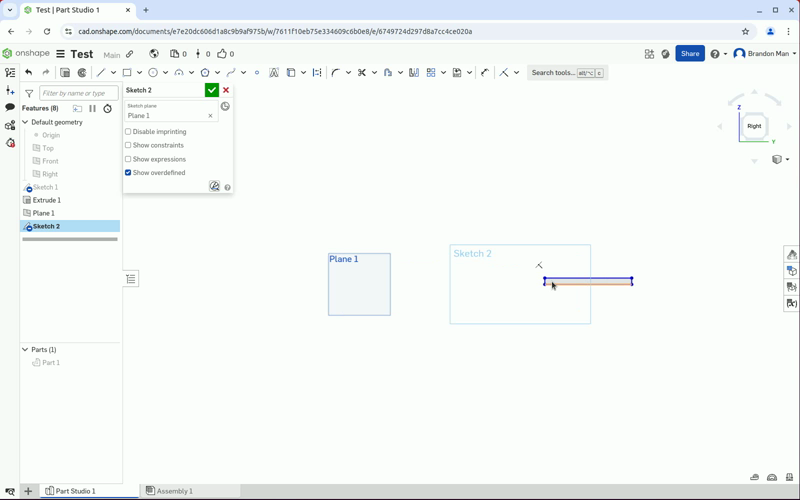
scroll(6)
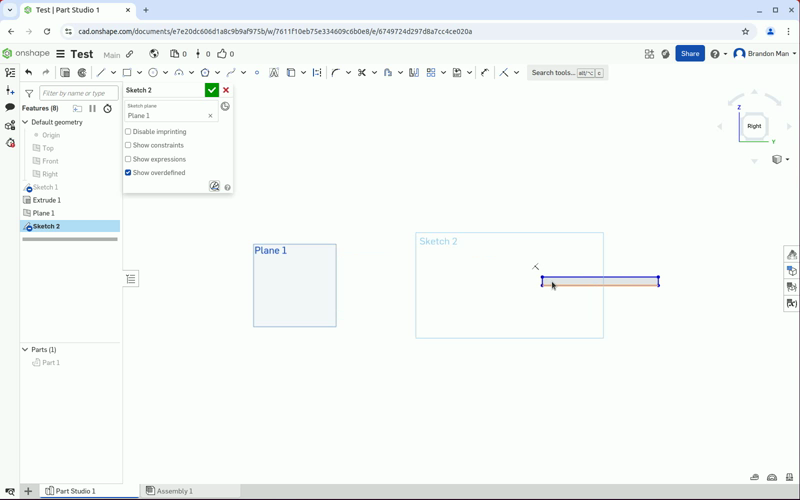
scroll(6)
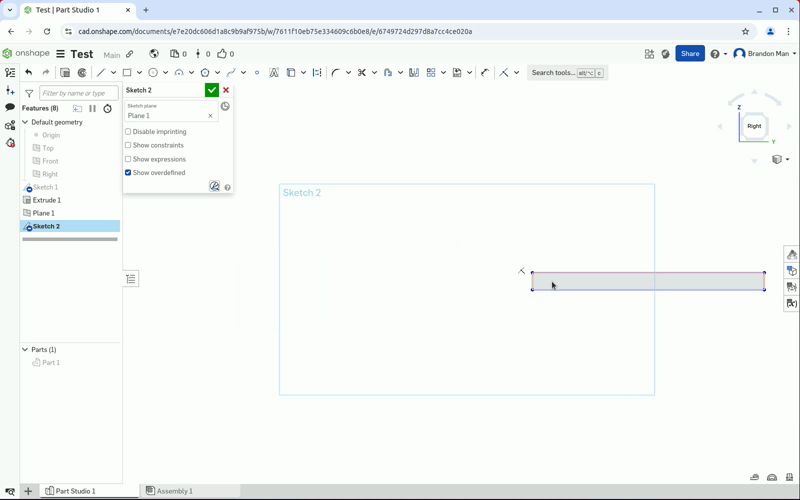
scroll(6)
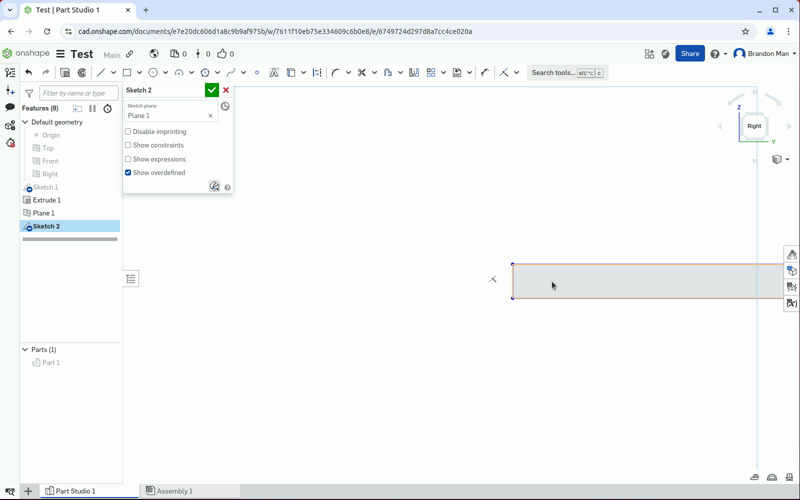
click(552, 281)
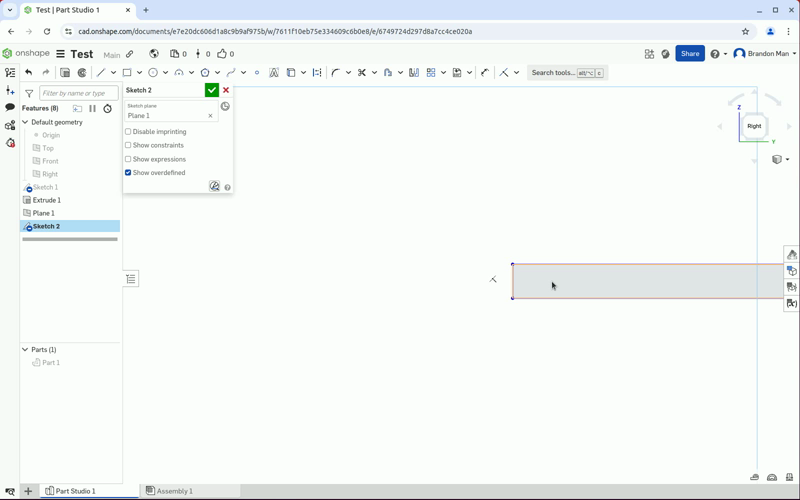
scroll(-6)
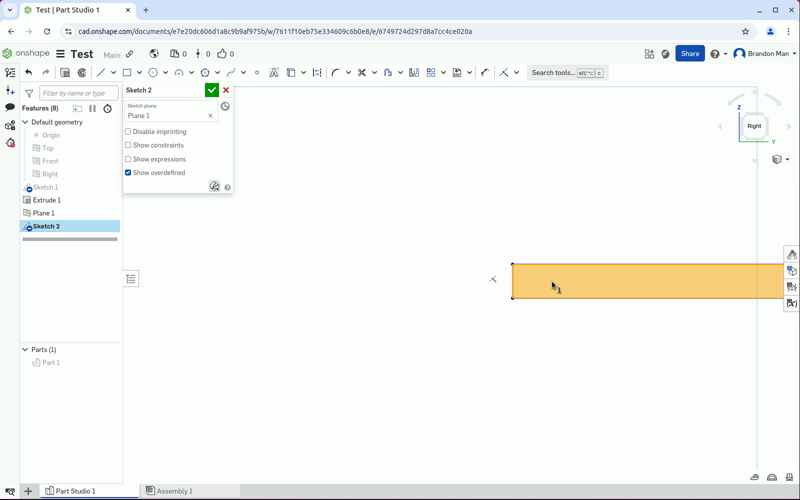
scroll(-6)
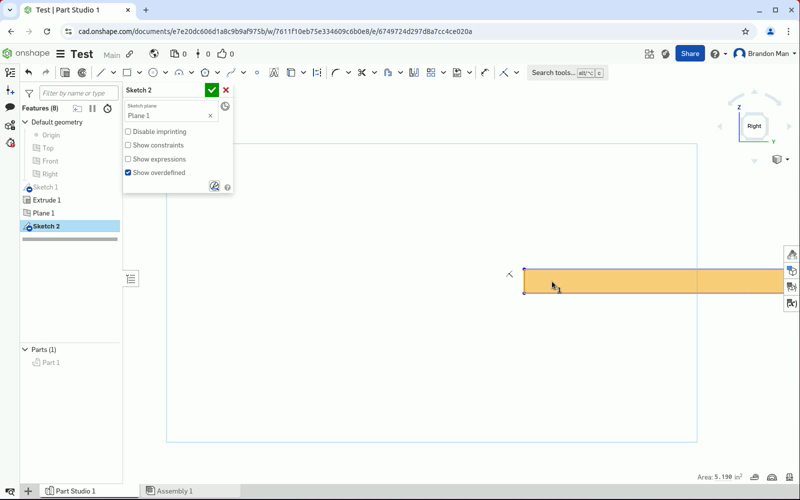
scroll(-6)
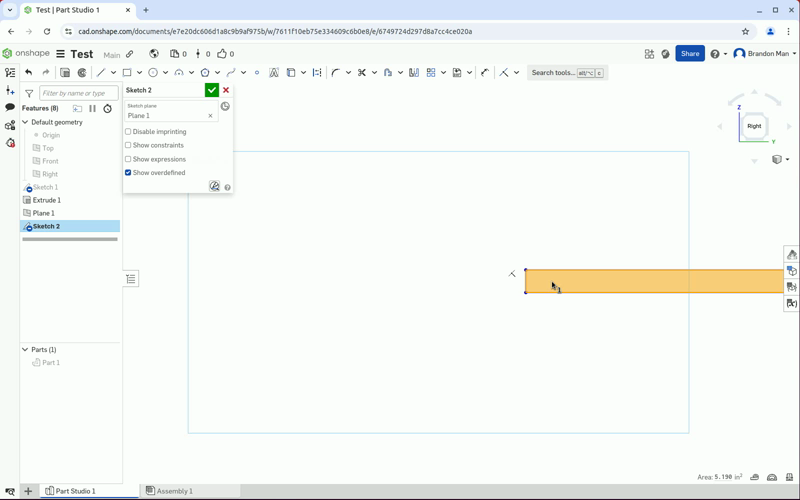
scroll(-6)
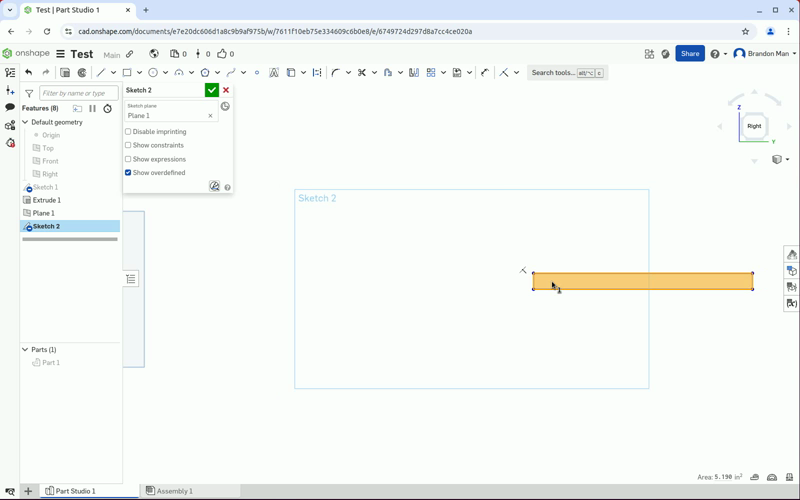
scroll(-6)
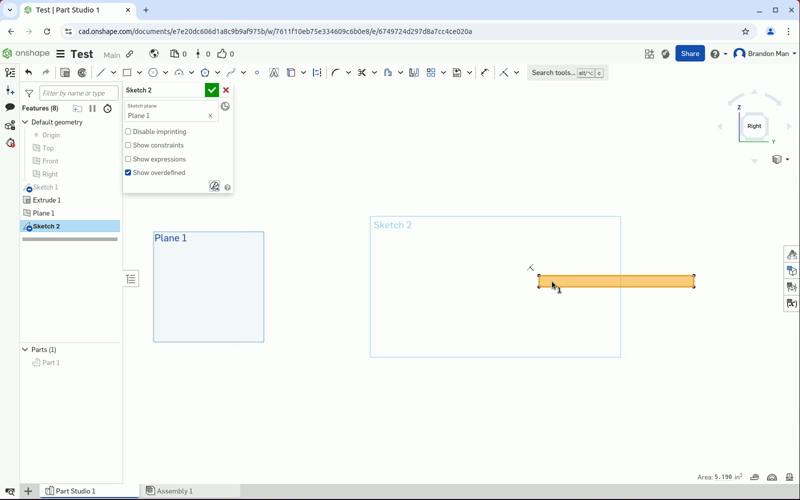
scroll(-6)
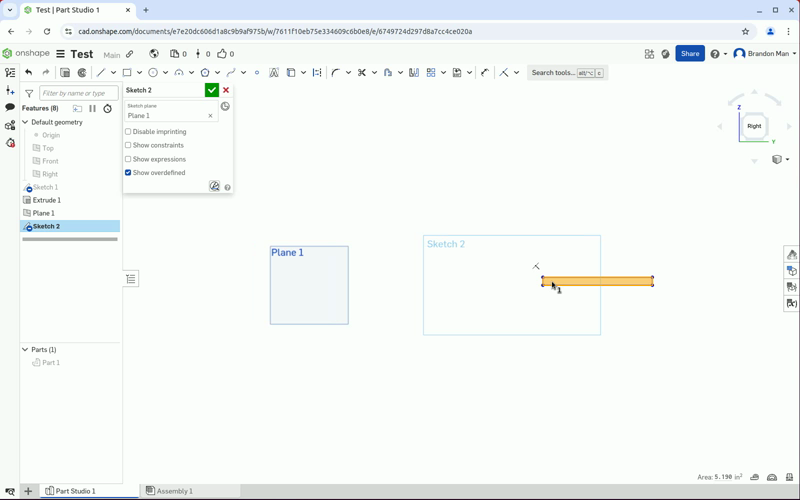
scroll(-6)
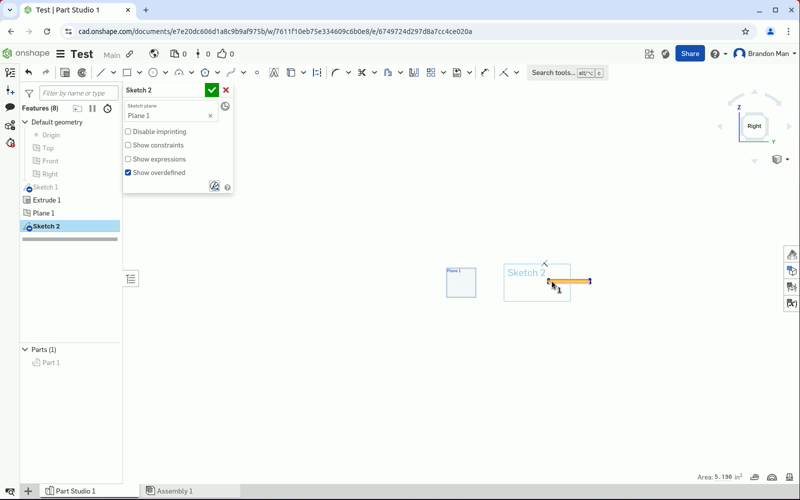
mouse_move(73, 352)
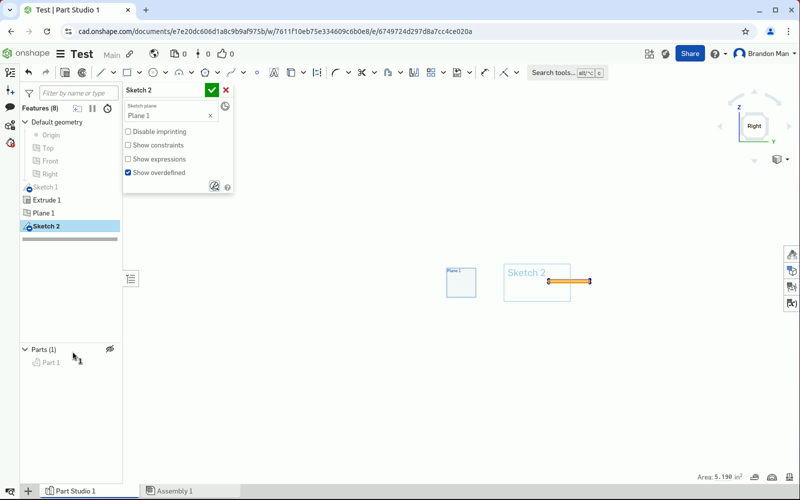
key(shift+y)
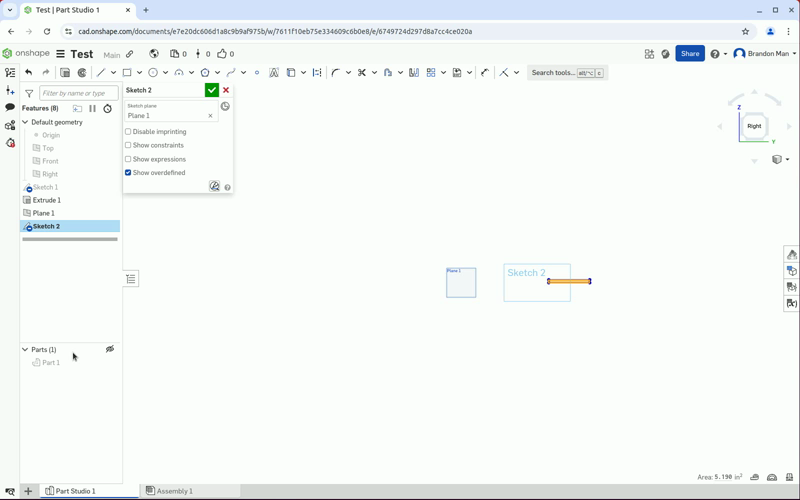
key(shift+e)
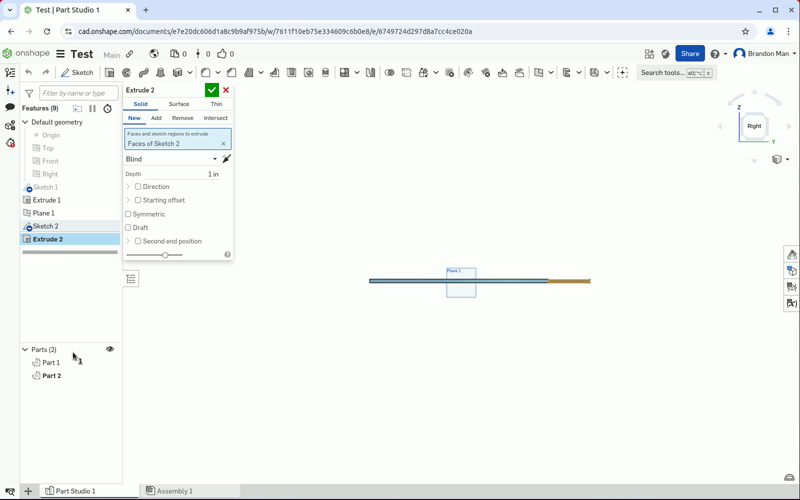
mouse_move(143, 106)
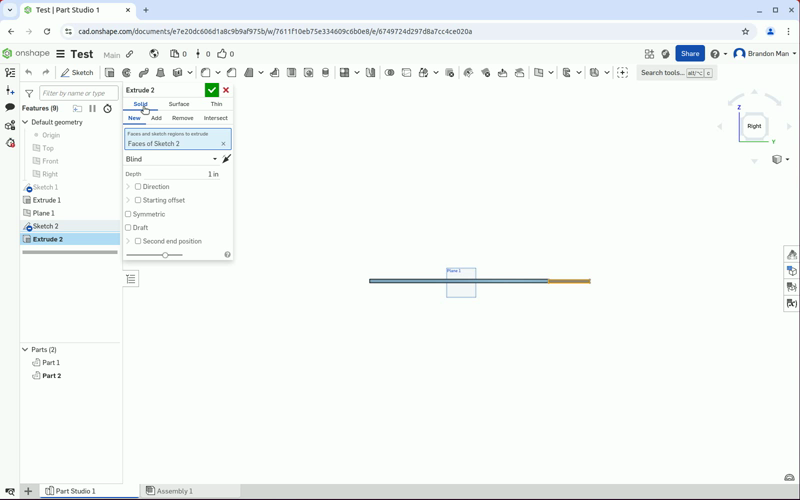
click(143, 106)
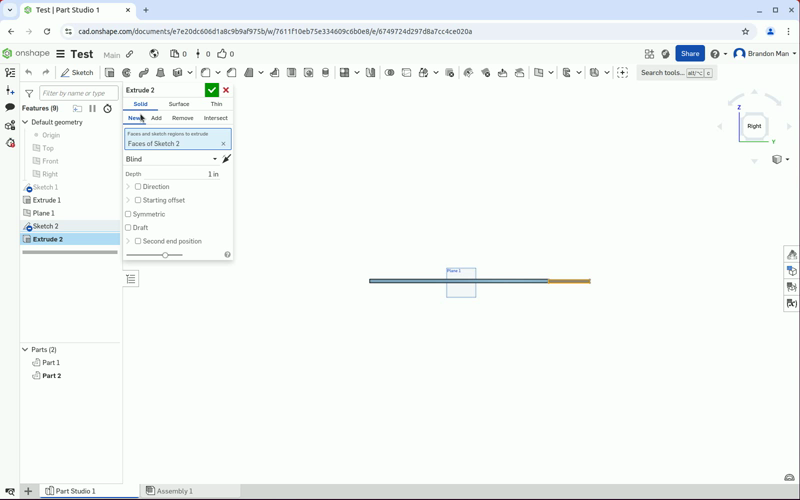
mouse_move(137, 120)
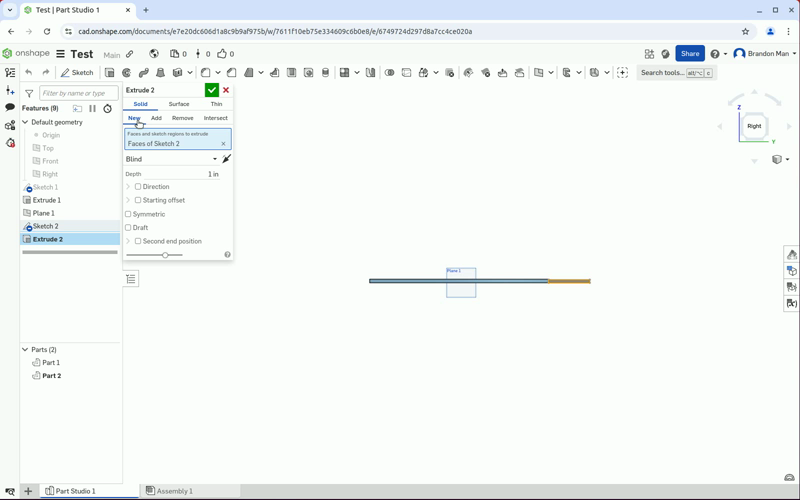
click(137, 120)
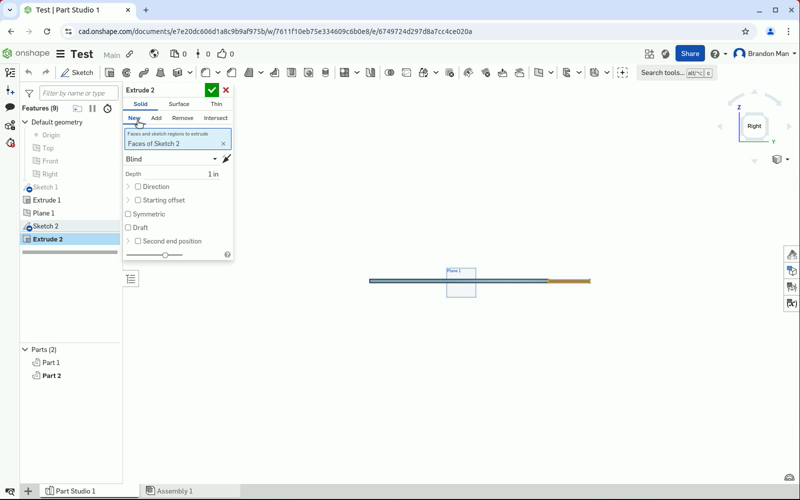
key(tab, 4)
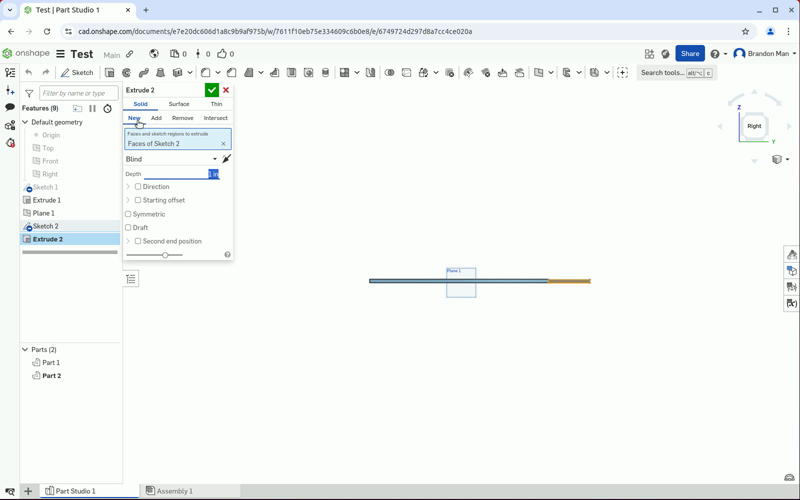
text(0.722)
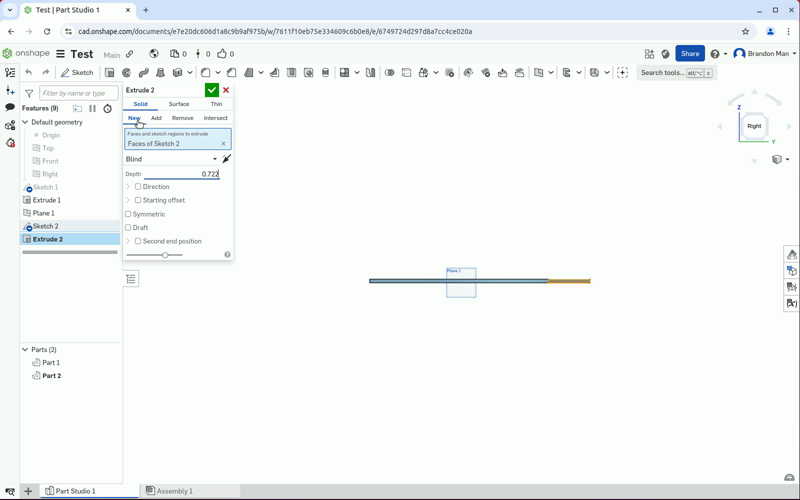
key(enter)
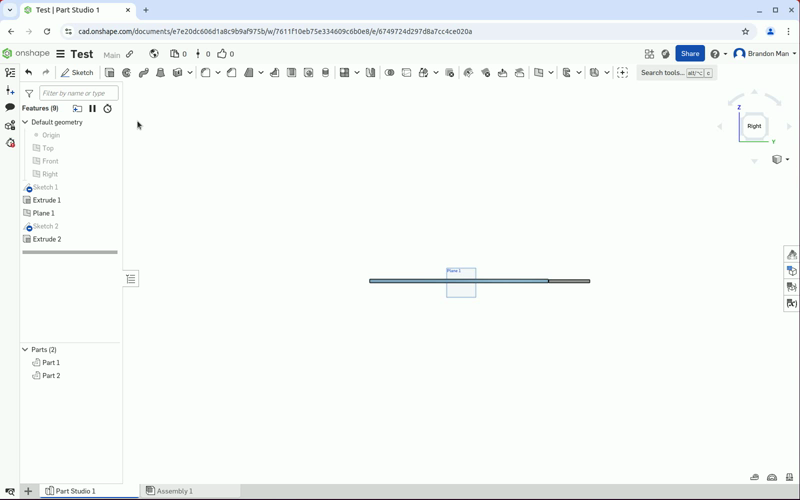
key(shift+h)
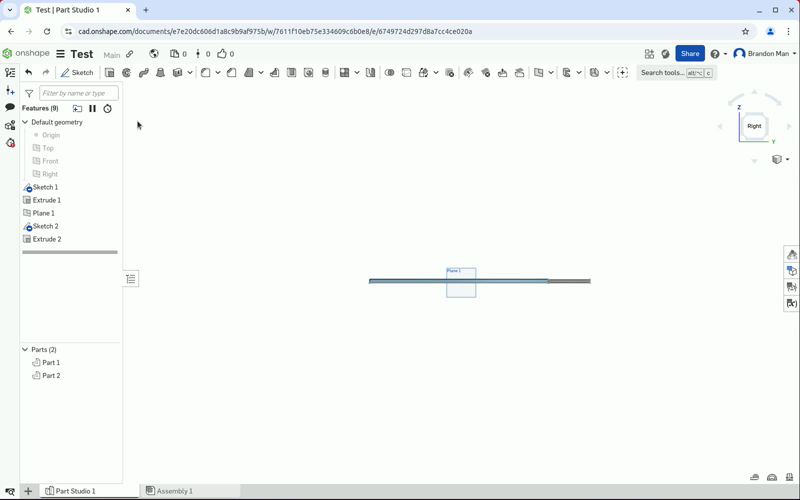
key(shift+h)
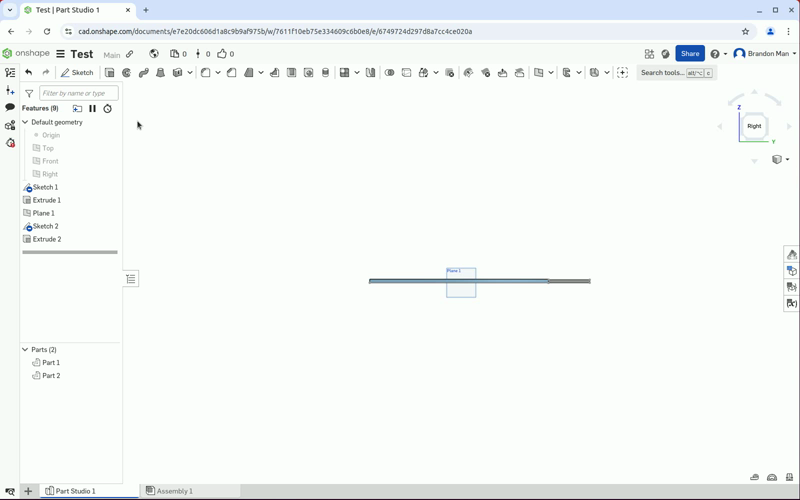
key(shift+7)
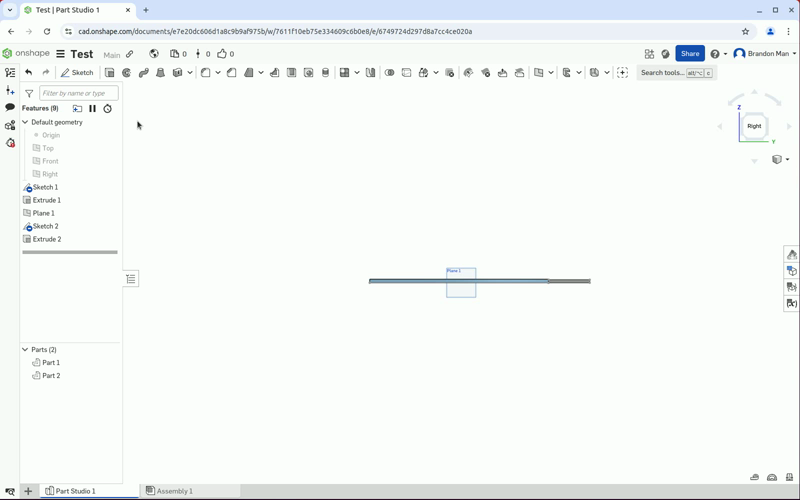
key(right, 2)
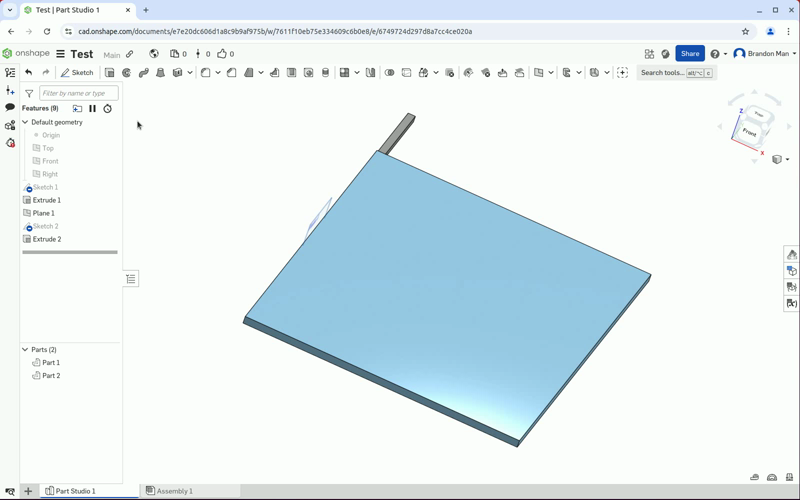
key(down, 2)
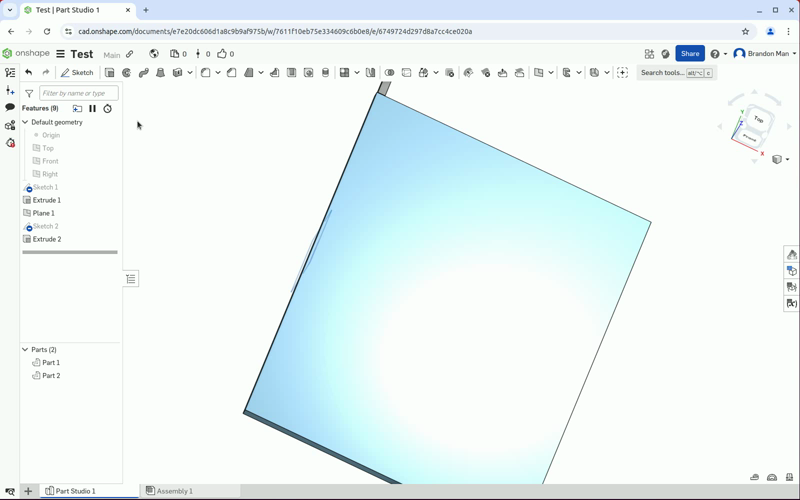
key(up, 2)
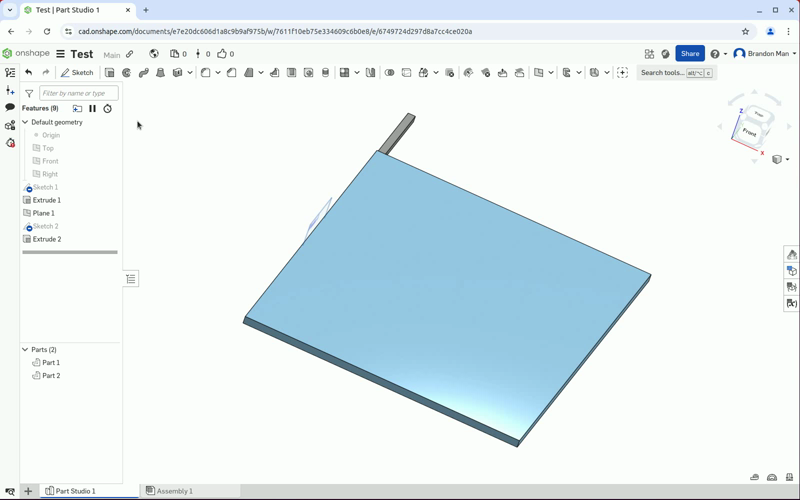
key(left, 2)
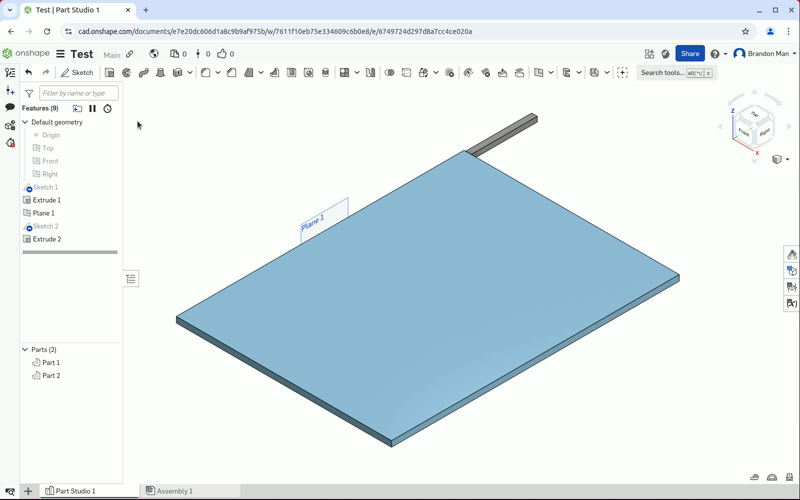
mouse_move(73, 189)
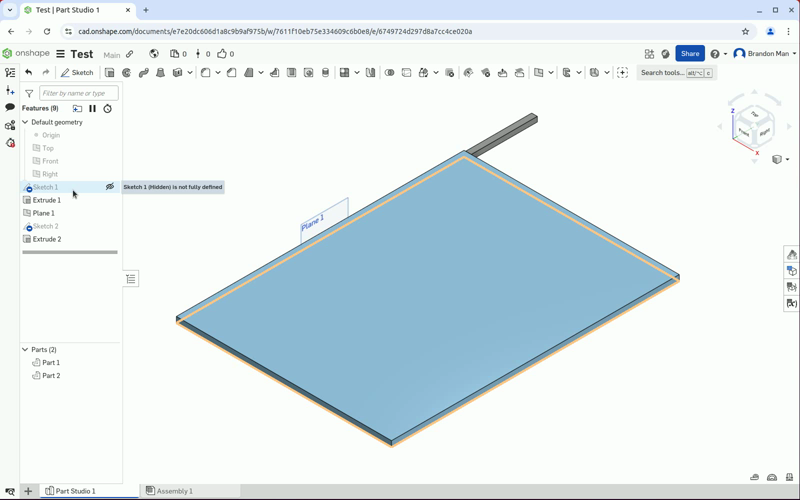
click(73, 189)